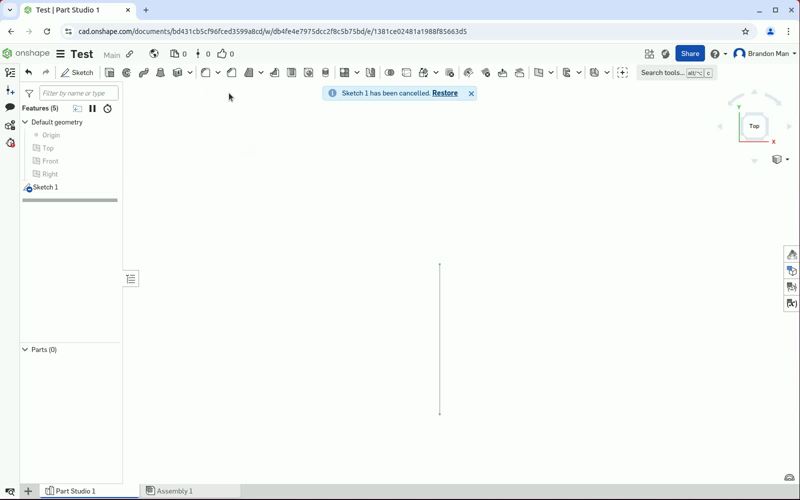
key(shift+h)
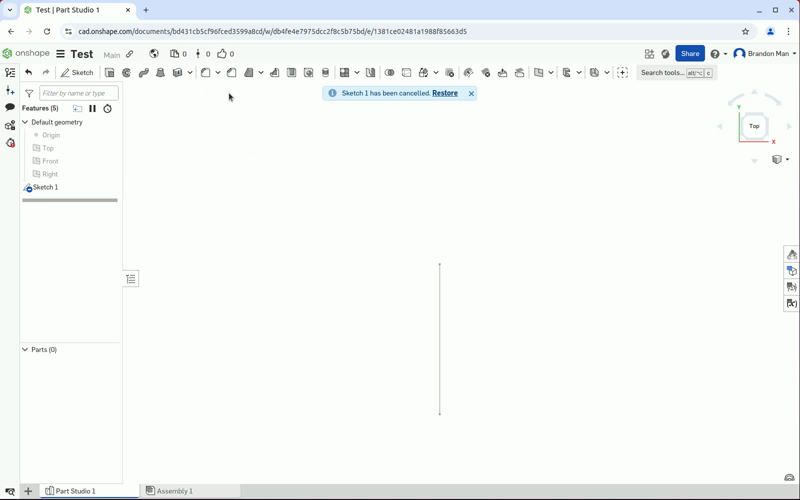
key(shift+s)
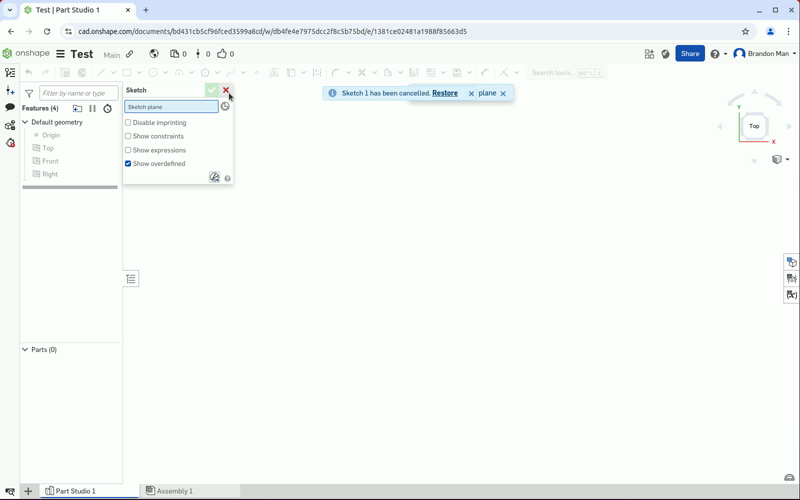
mouse_move(73, 150)
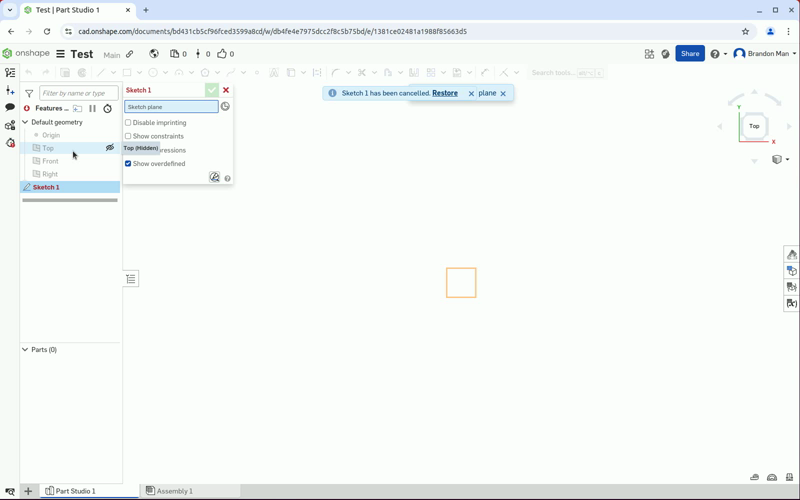
click(73, 150)
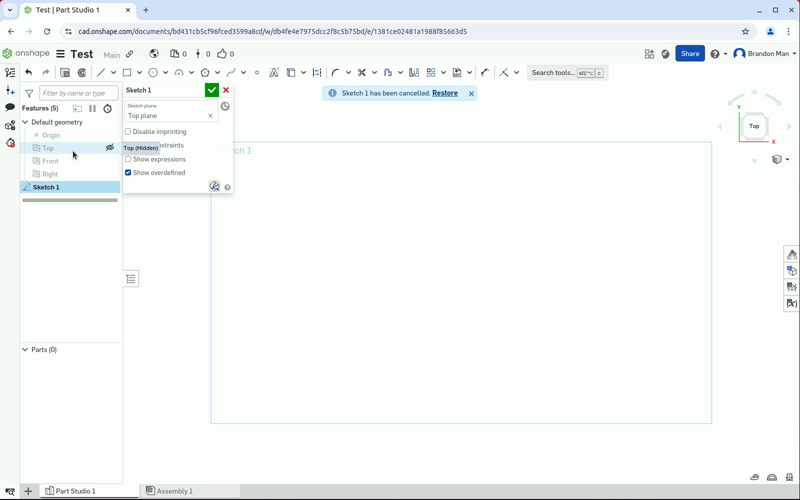
mouse_move(73, 352)
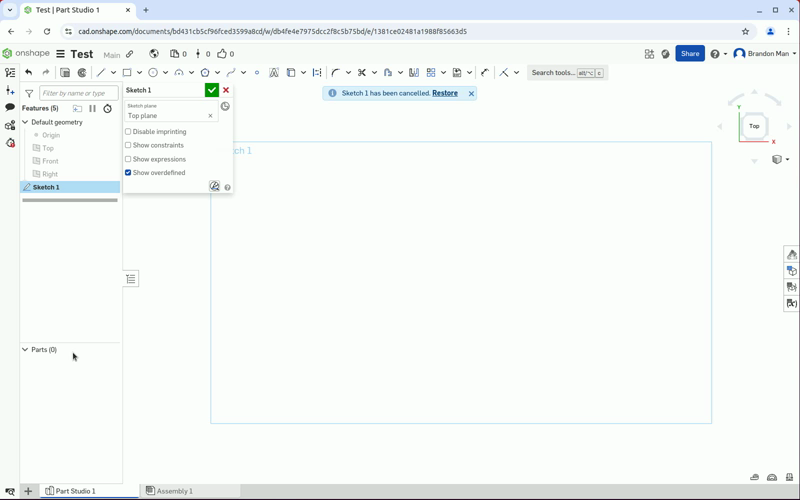
key(y)
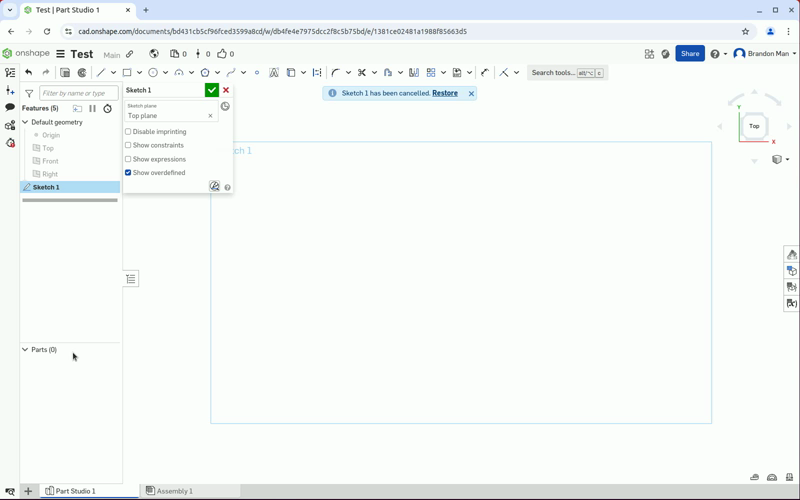
key(c)
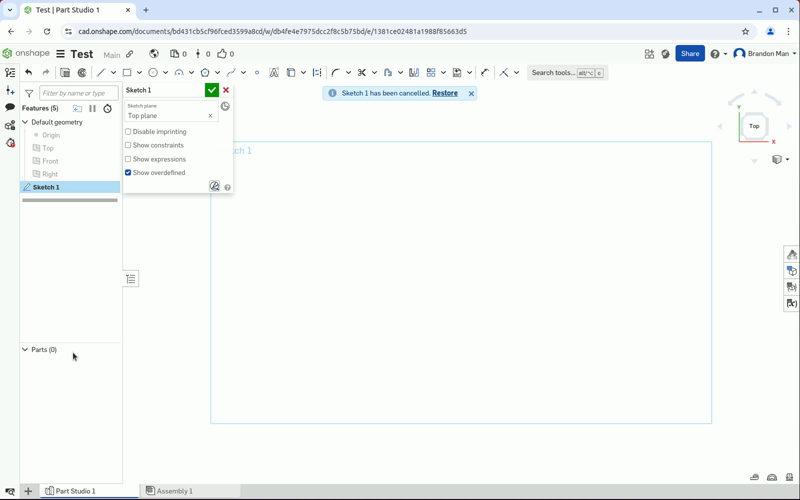
key_down(shift)
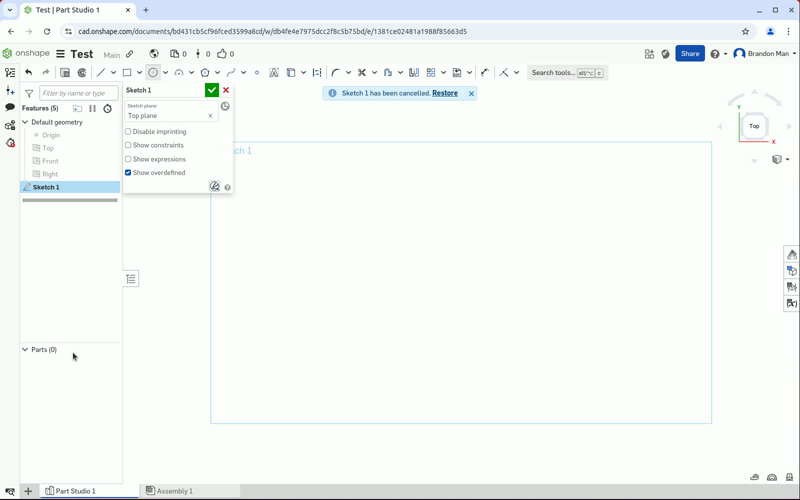
mouse_move(454, 282)
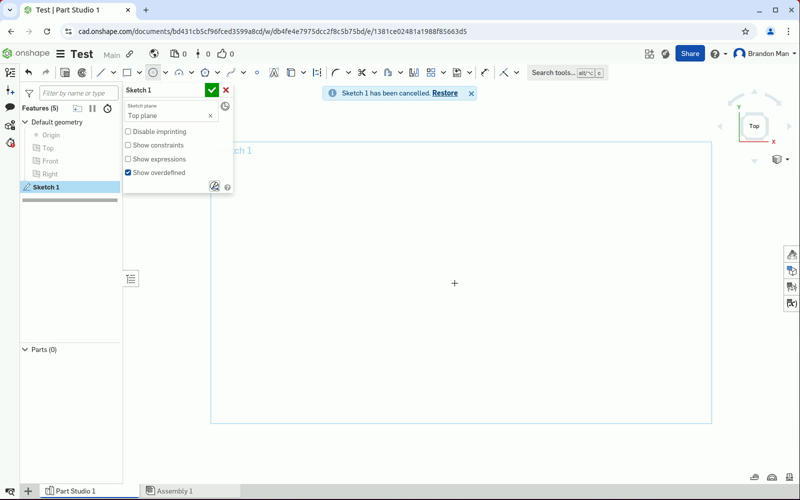
click(454, 282)
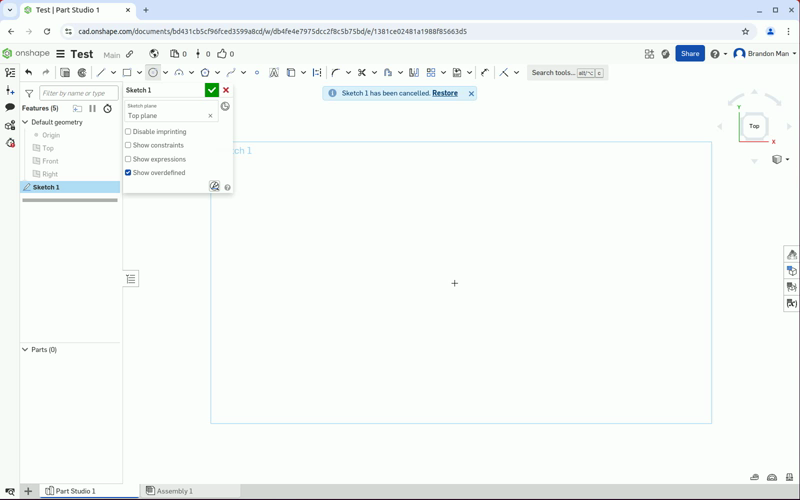
key_up(shift)
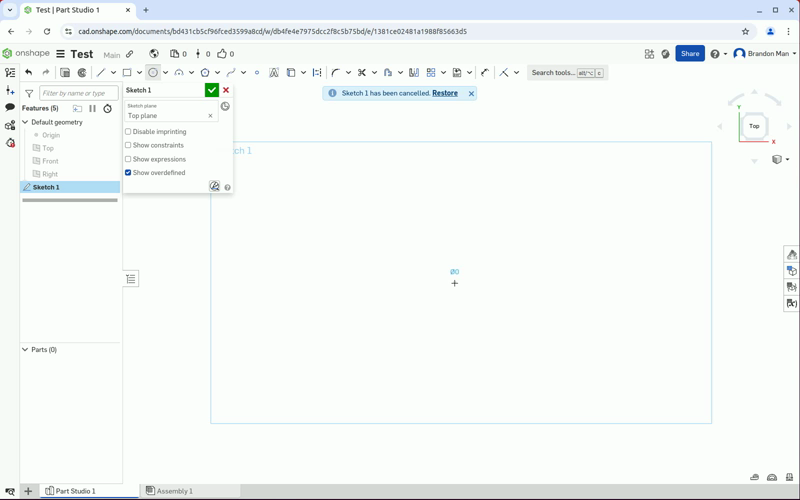
mouse_move(458, 282)
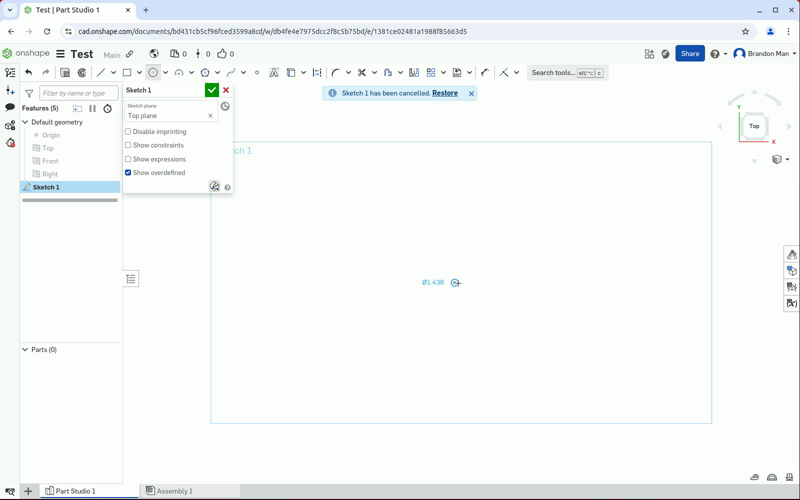
click(458, 282)
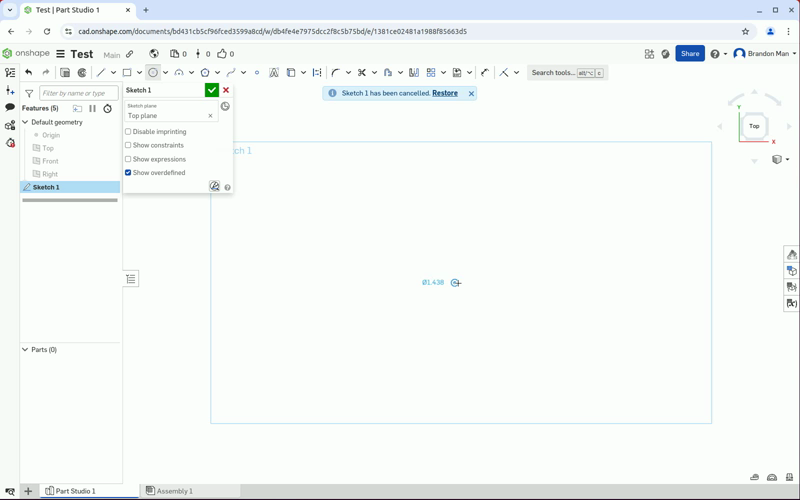
key(esc)
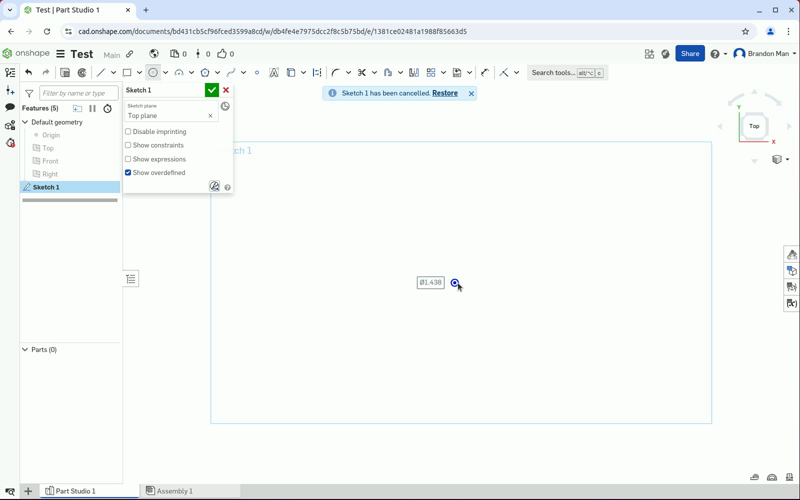
mouse_move(453, 281)
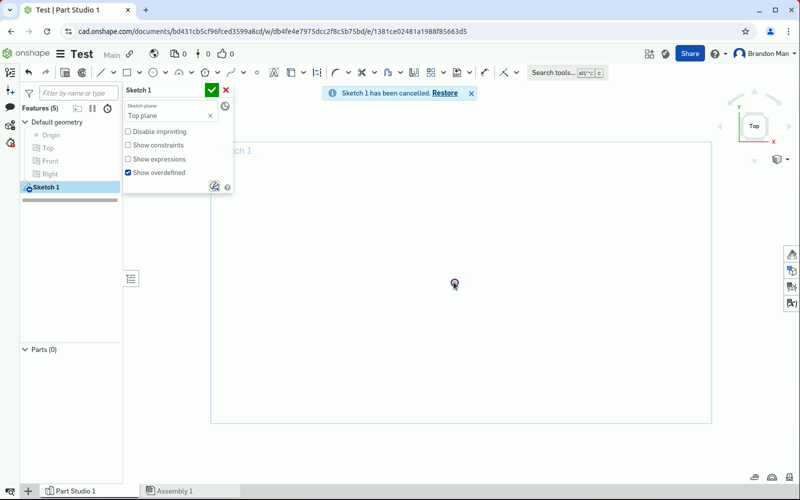
scroll(6)
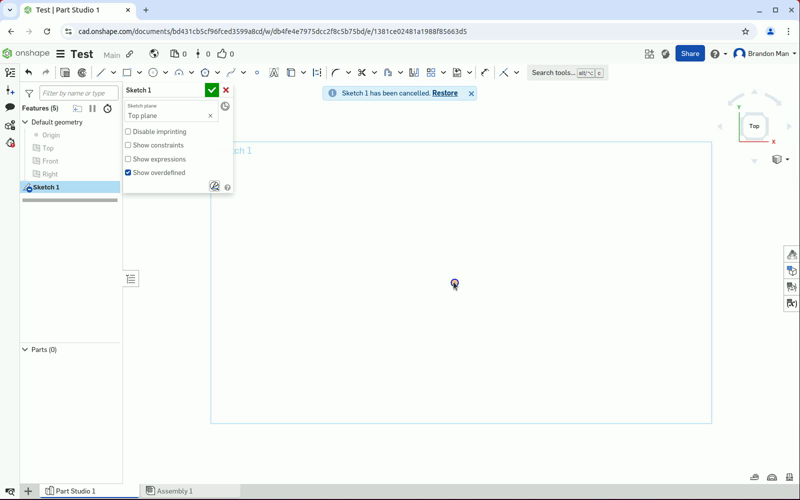
scroll(6)
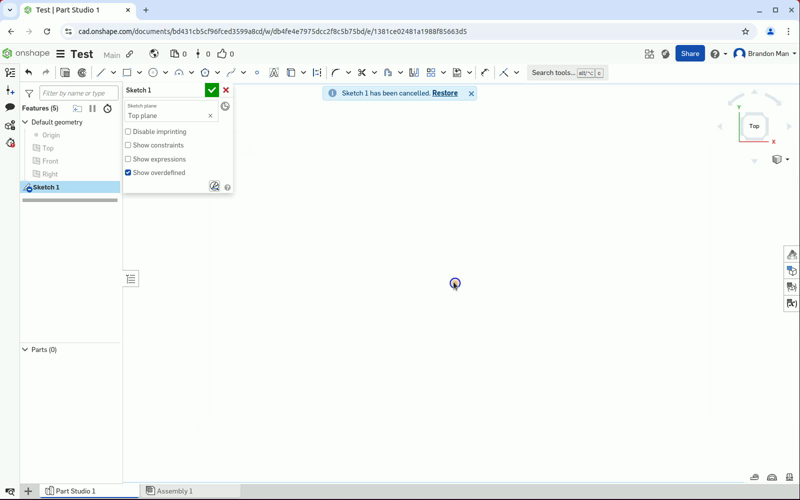
scroll(6)
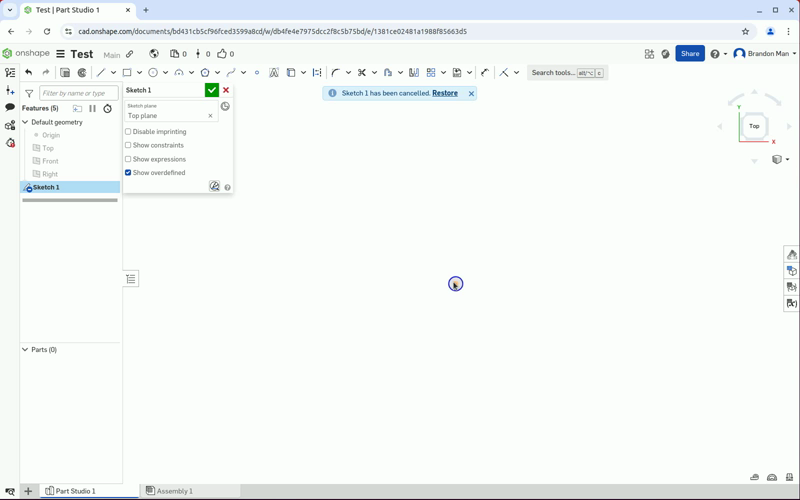
scroll(6)
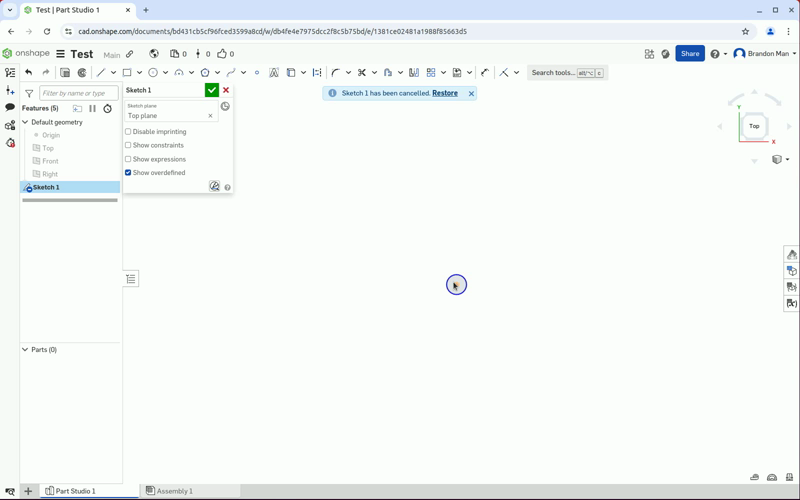
scroll(6)
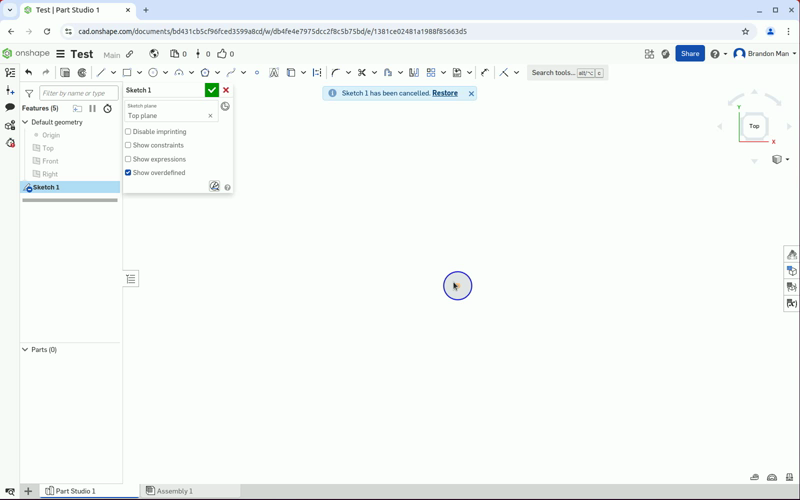
scroll(6)
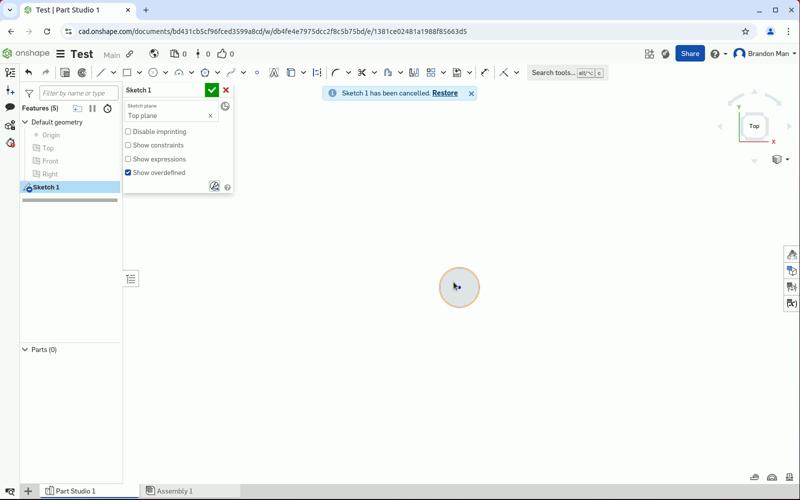
scroll(6)
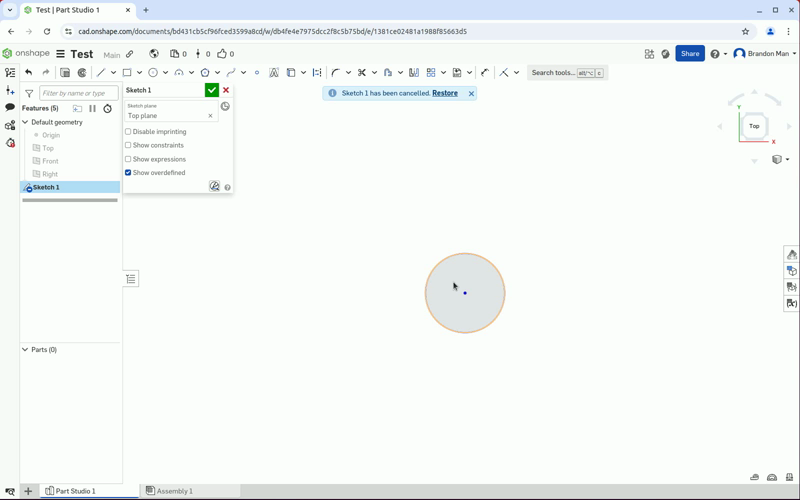
click(453, 281)
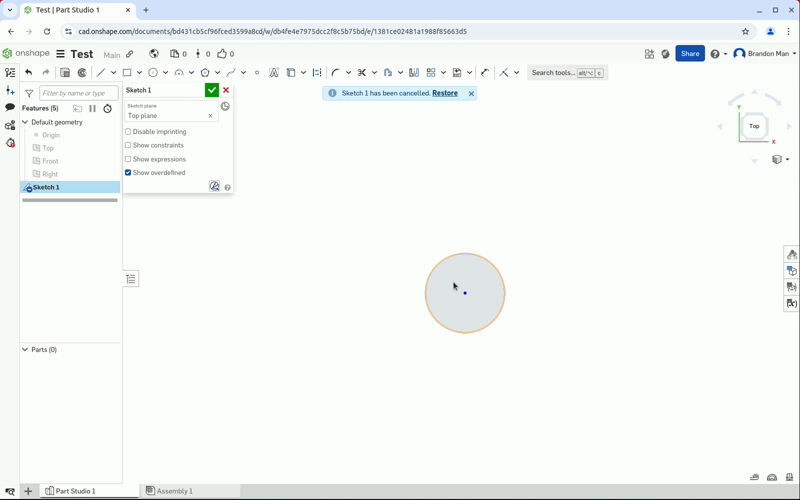
scroll(-6)
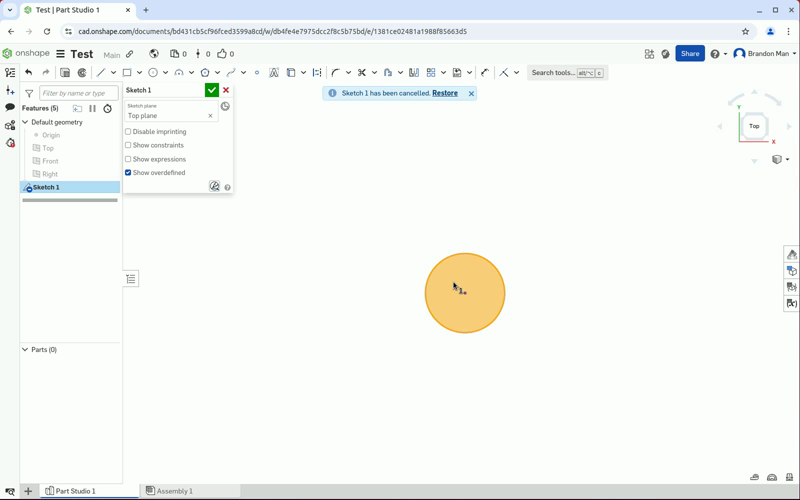
scroll(-6)
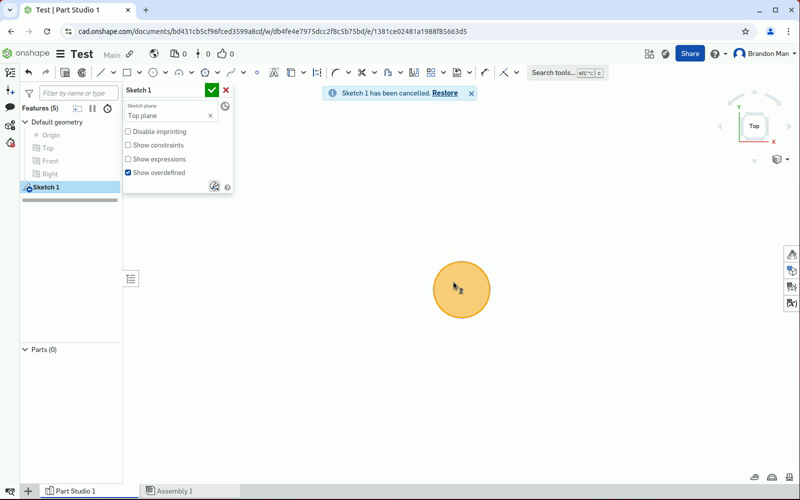
scroll(-6)
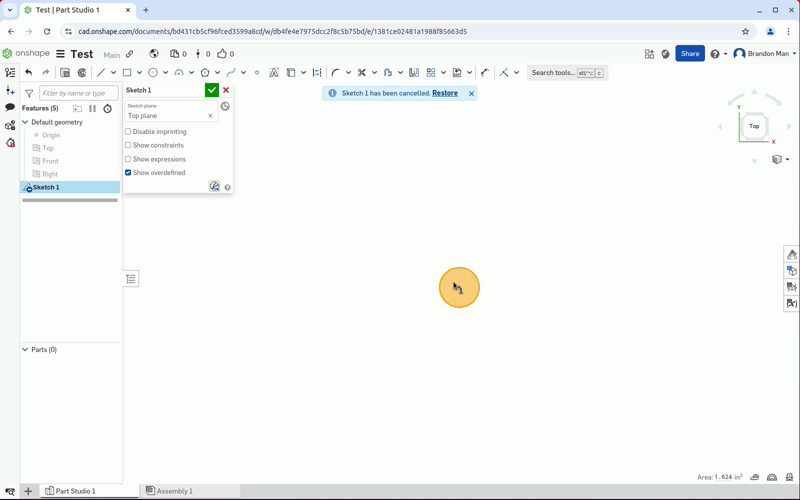
scroll(-6)
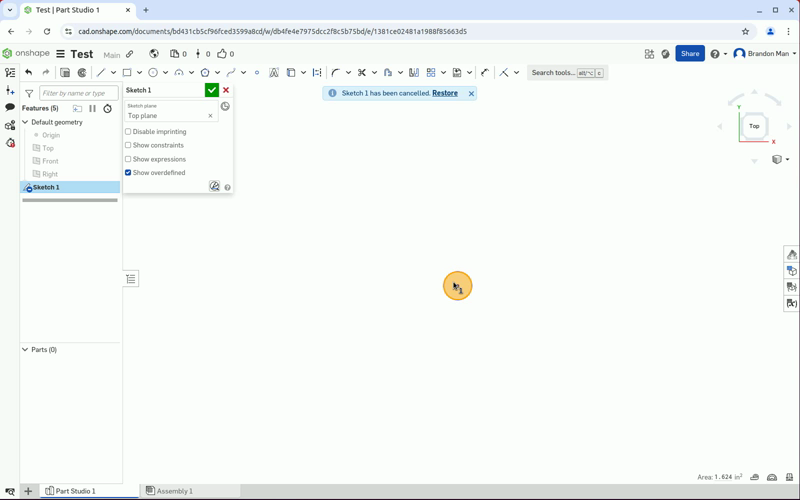
scroll(-6)
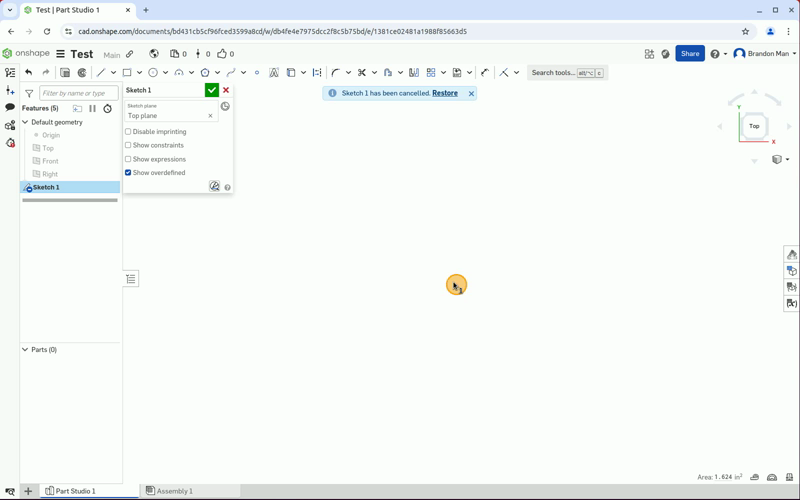
scroll(-6)
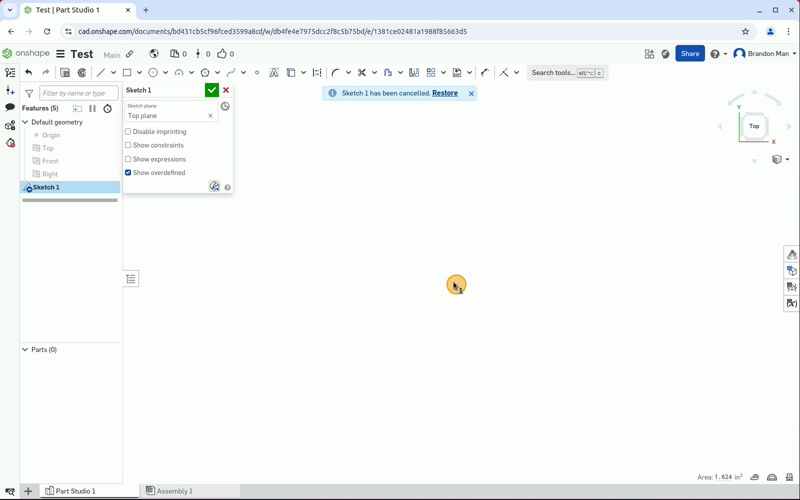
scroll(-6)
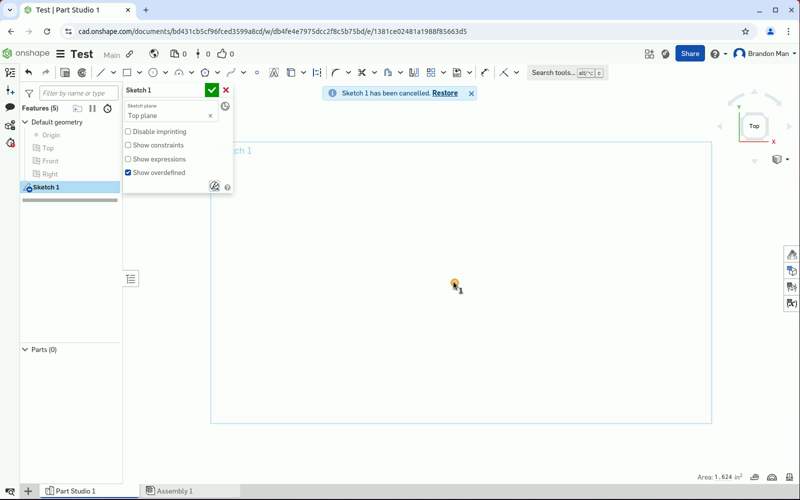
mouse_move(73, 352)
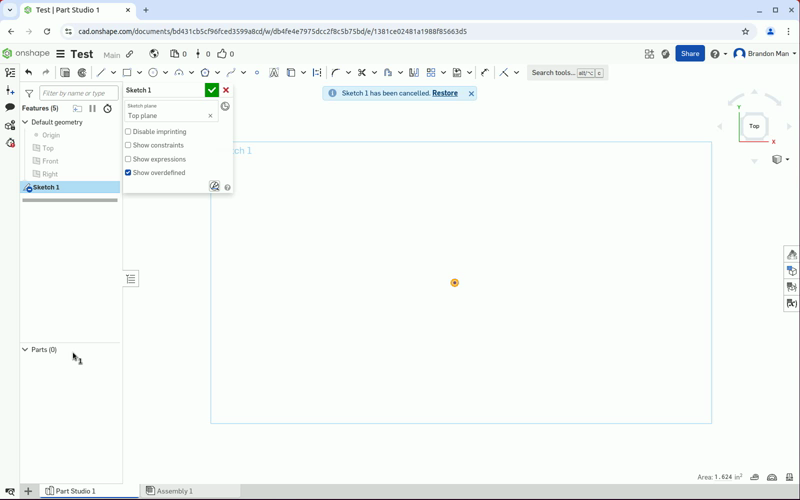
key(shift+y)
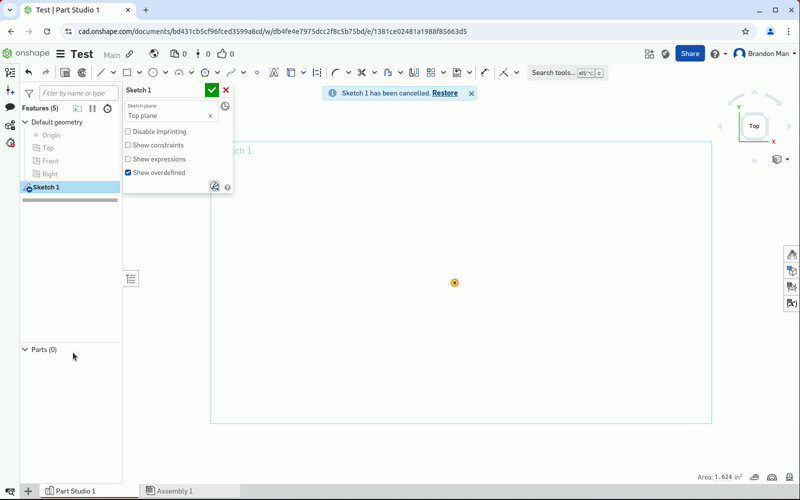
key(shift+e)
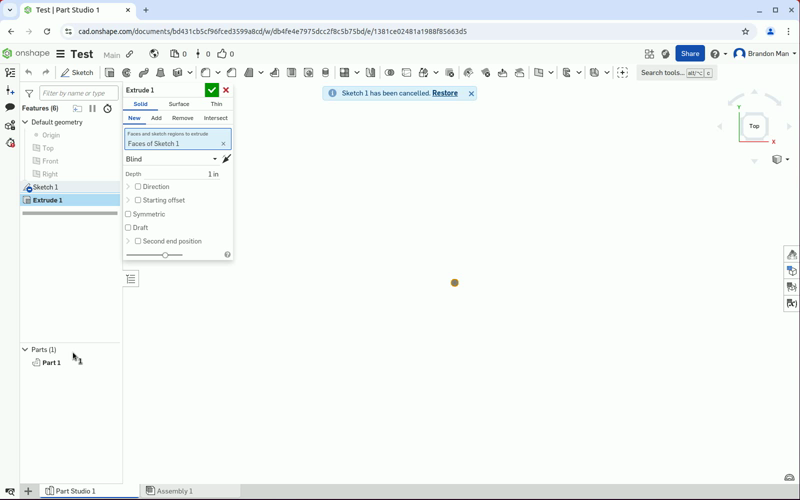
mouse_move(143, 106)
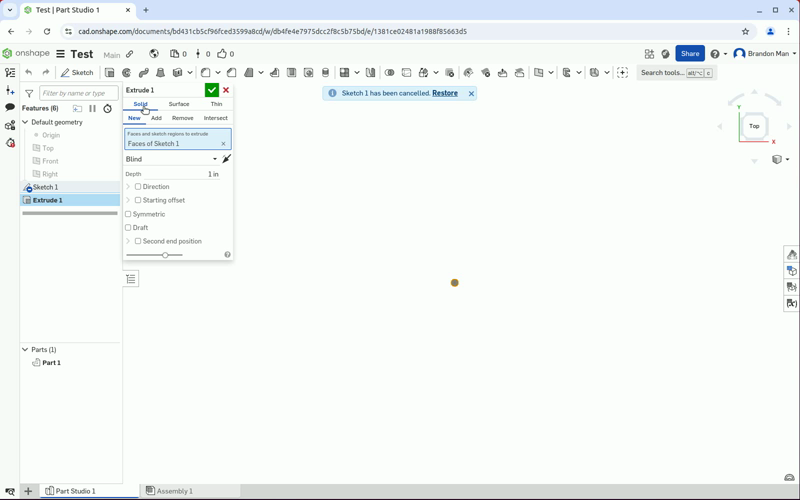
click(143, 106)
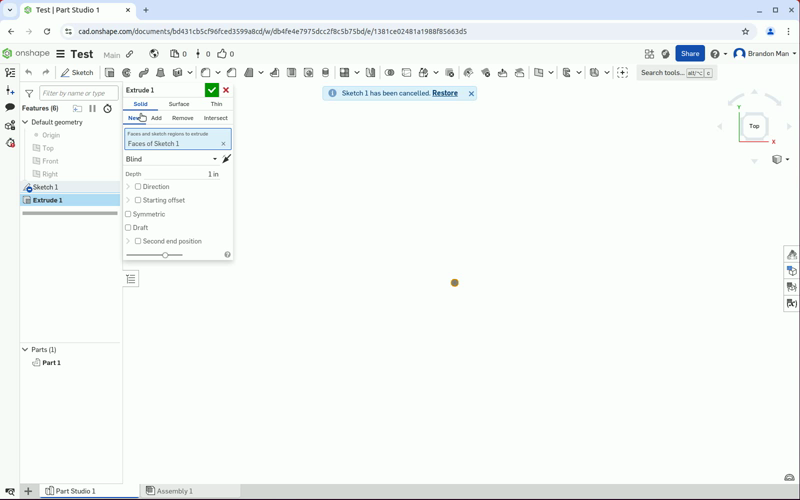
mouse_move(137, 120)
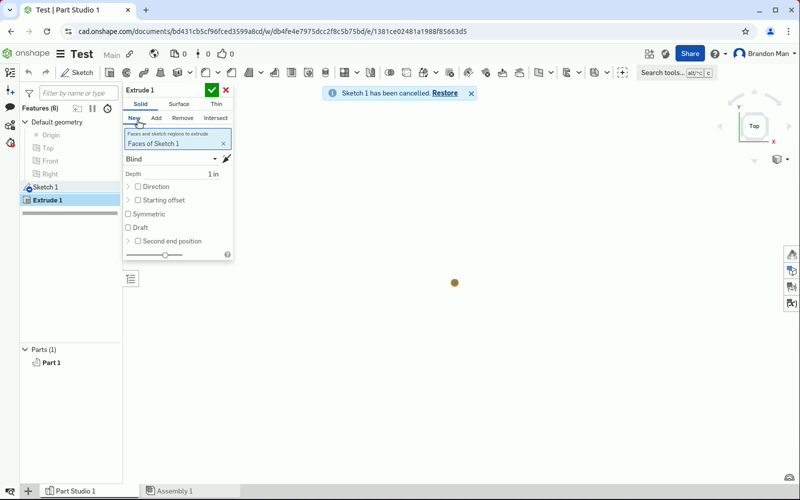
click(137, 120)
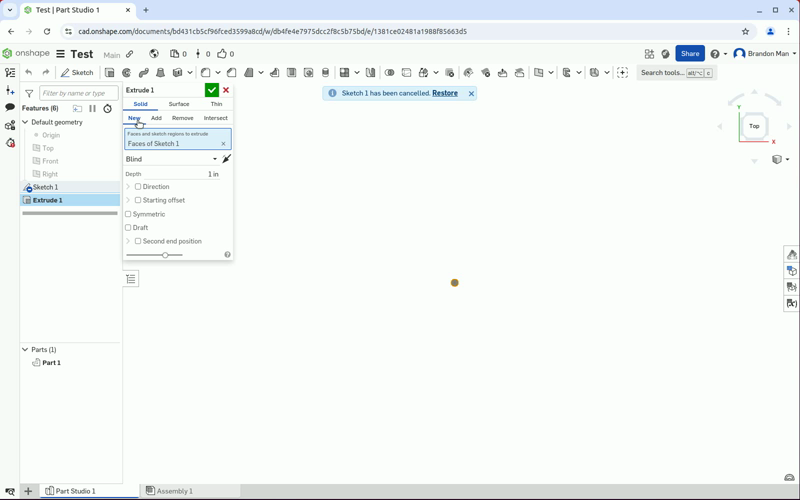
key(tab, 4)
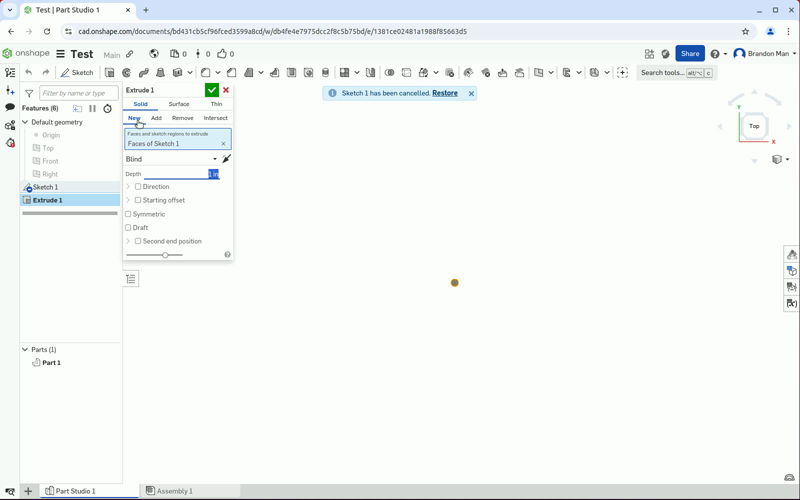
text(46.216)
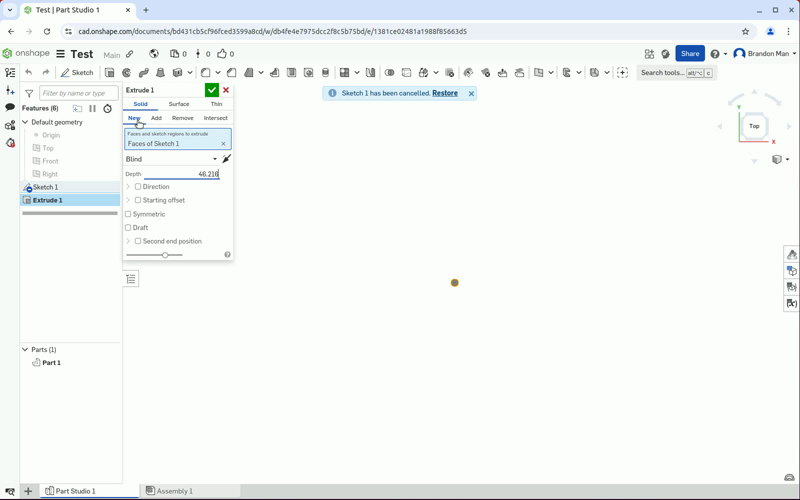
key(tab, 3)
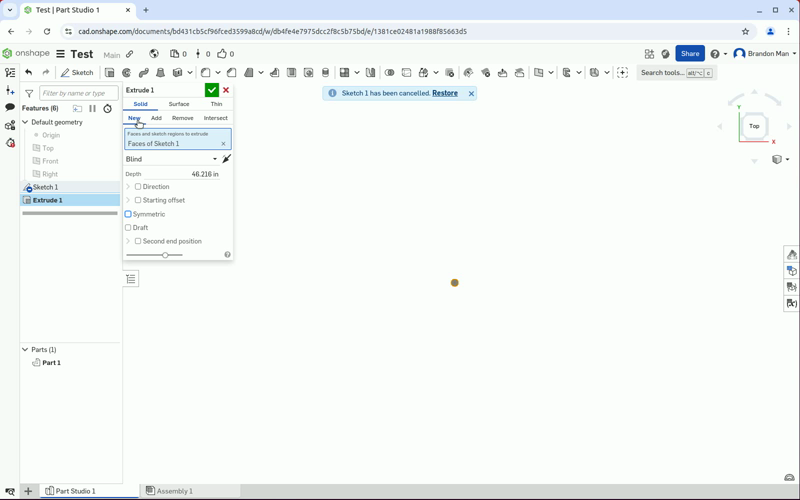
key(space)
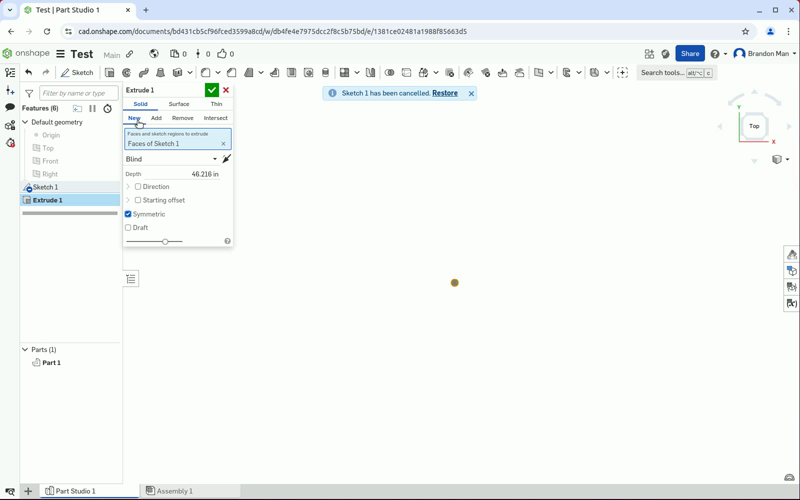
key(enter)
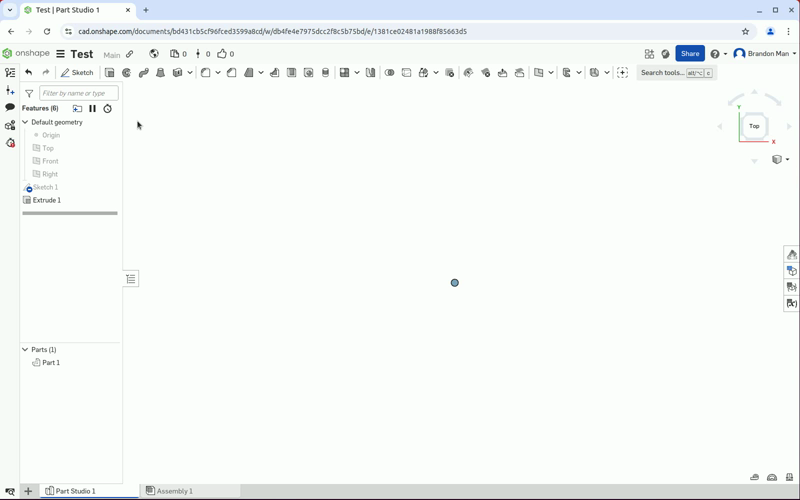
key(shift+h)
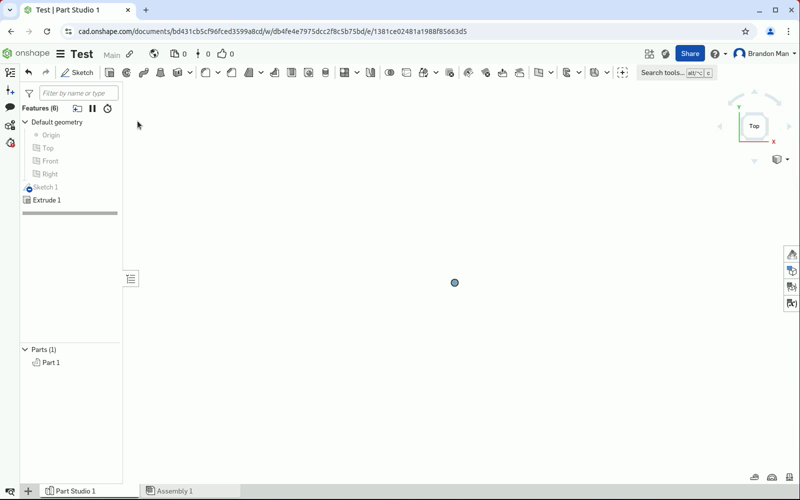
key(shift+h)
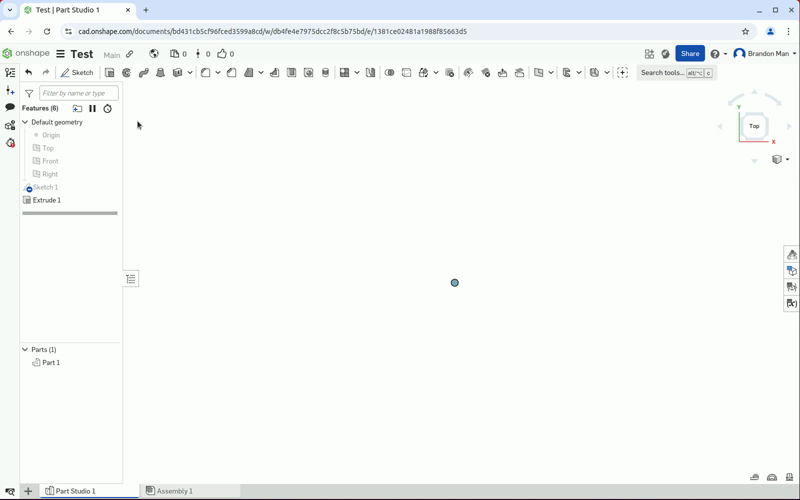
mouse_move(73, 189)
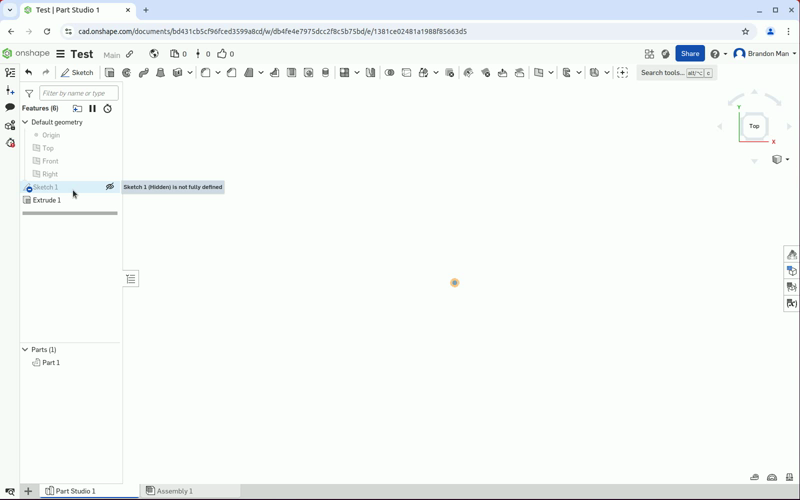
click(73, 189)
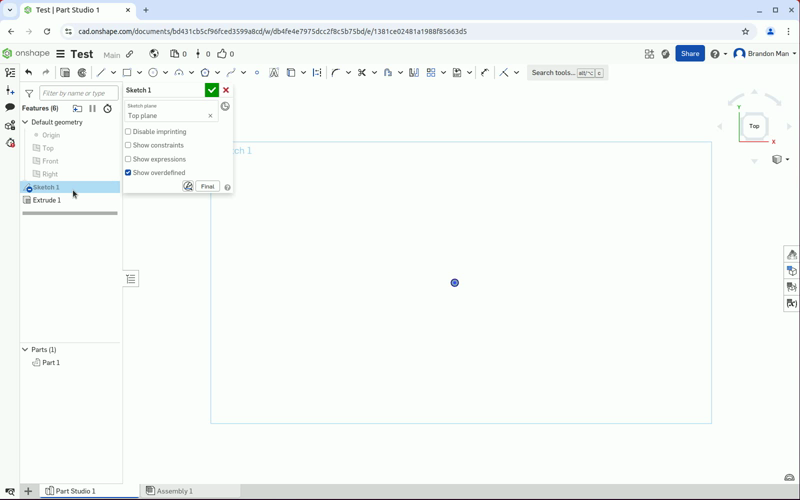
mouse_move(229, 92)
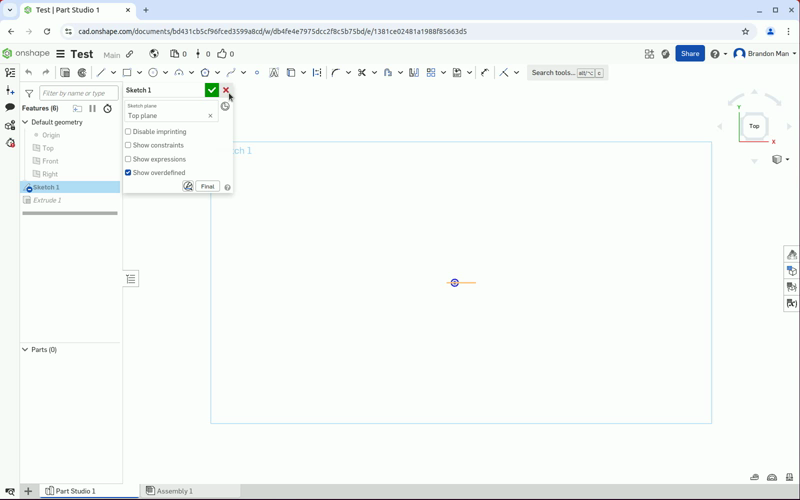
click(229, 92)
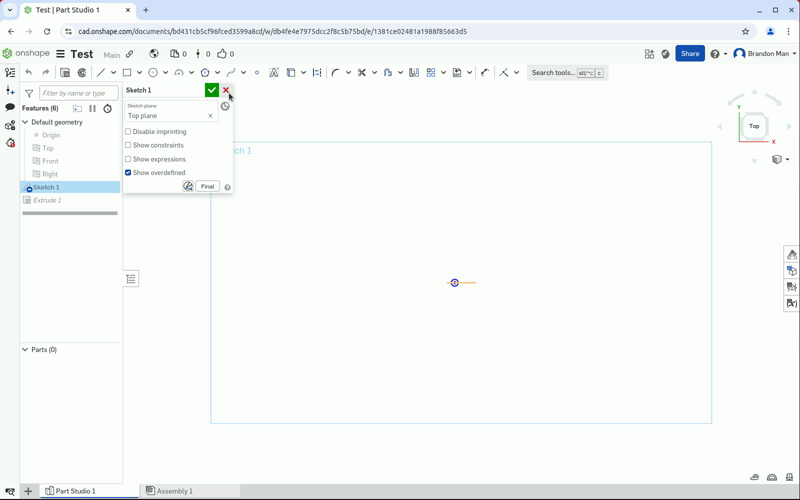
key(shift+s)
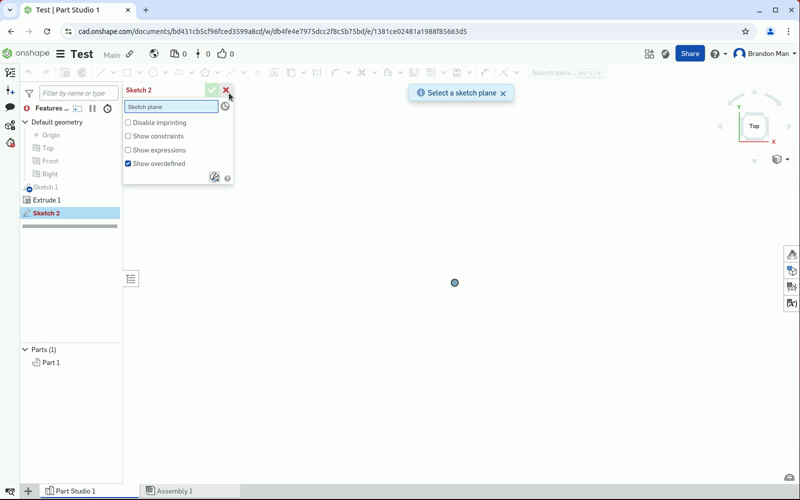
mouse_move(73, 150)
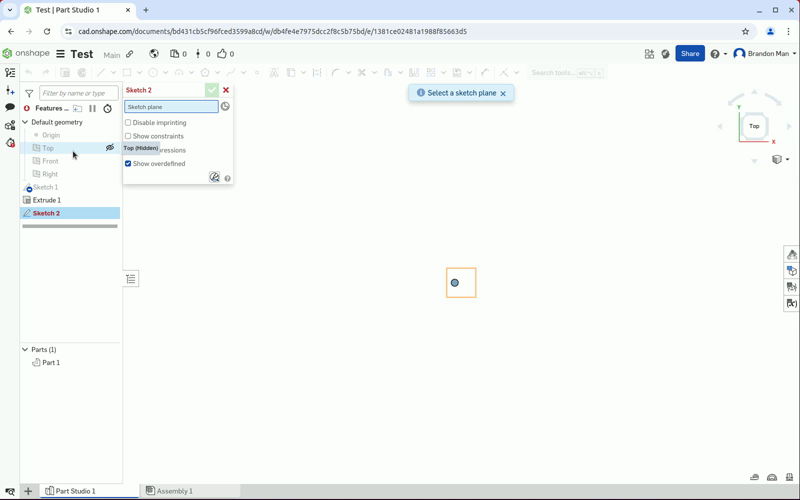
click(73, 150)
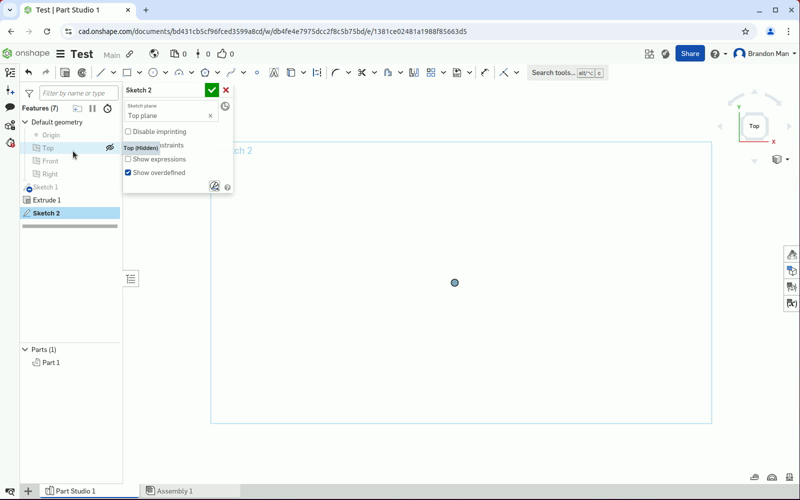
mouse_move(73, 352)
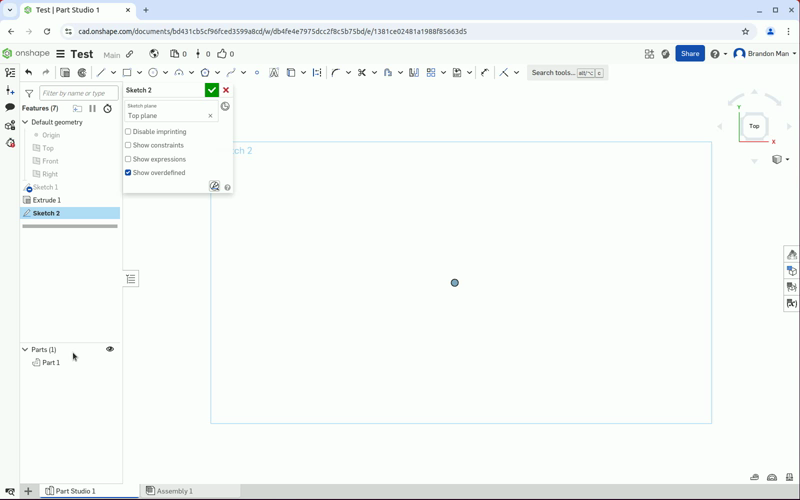
key(y)
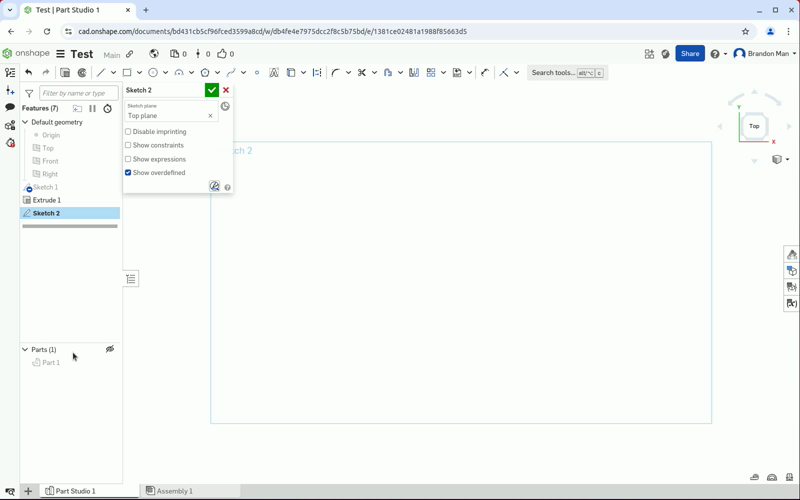
key(c)
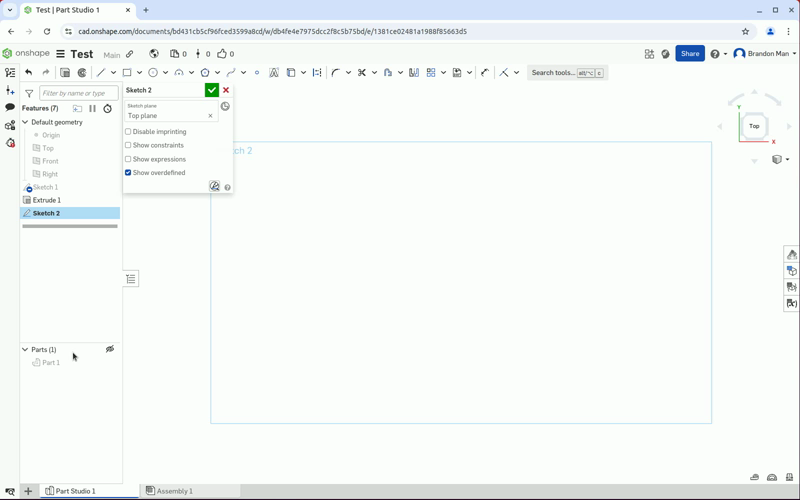
key_down(shift)
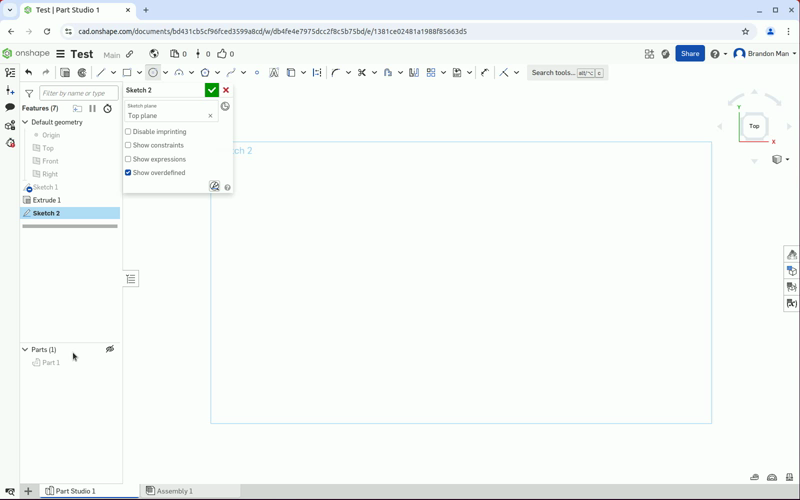
mouse_move(461, 282)
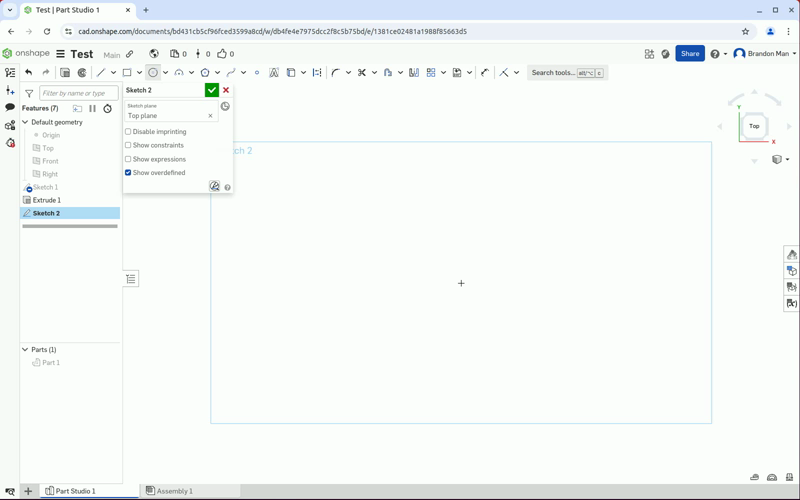
click(461, 282)
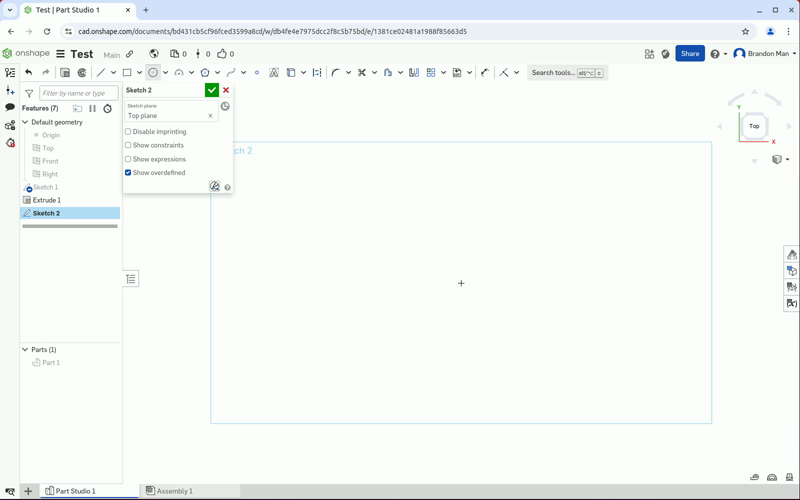
key_up(shift)
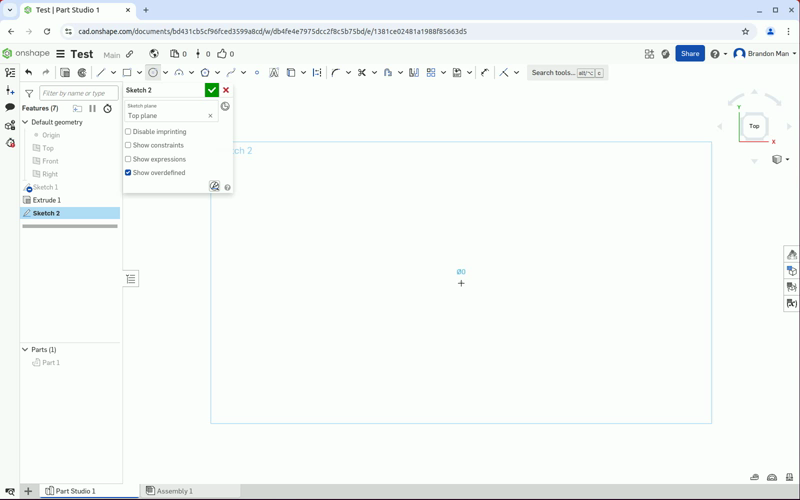
mouse_move(464, 282)
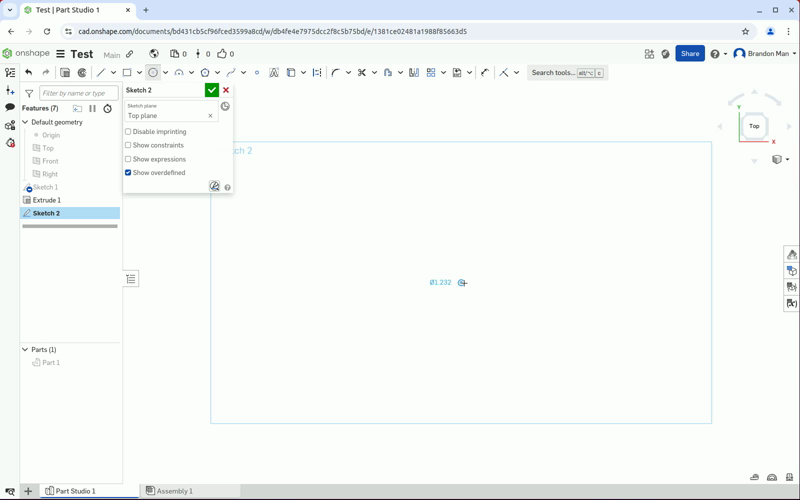
click(464, 282)
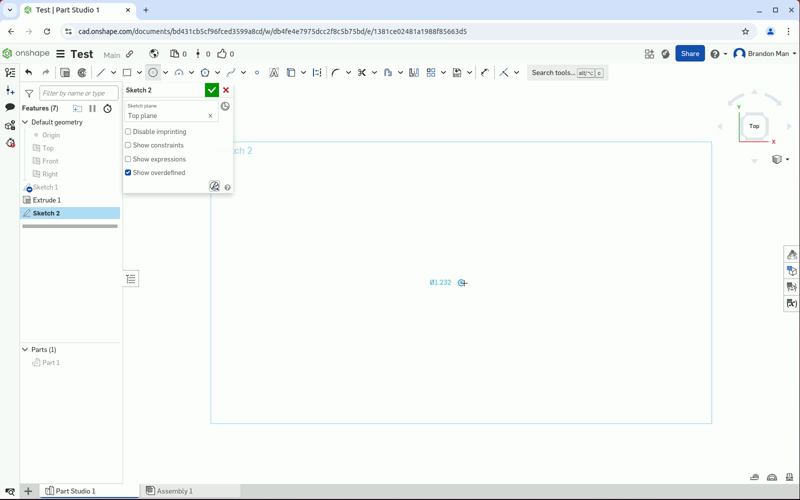
key(esc)
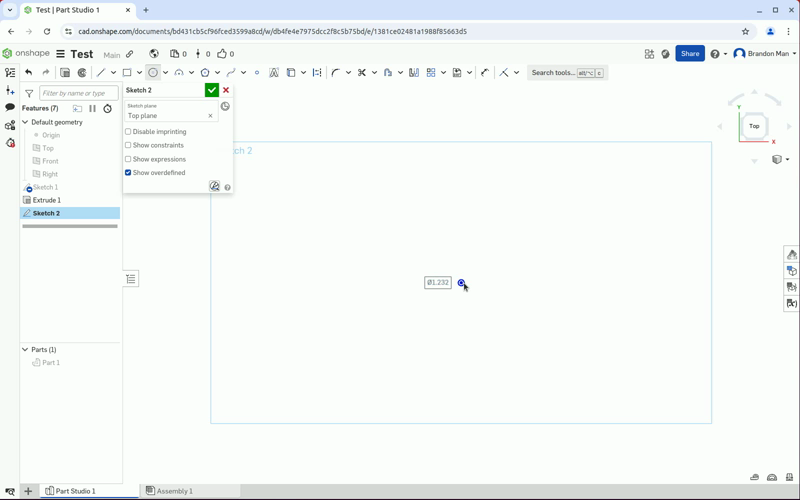
mouse_move(459, 284)
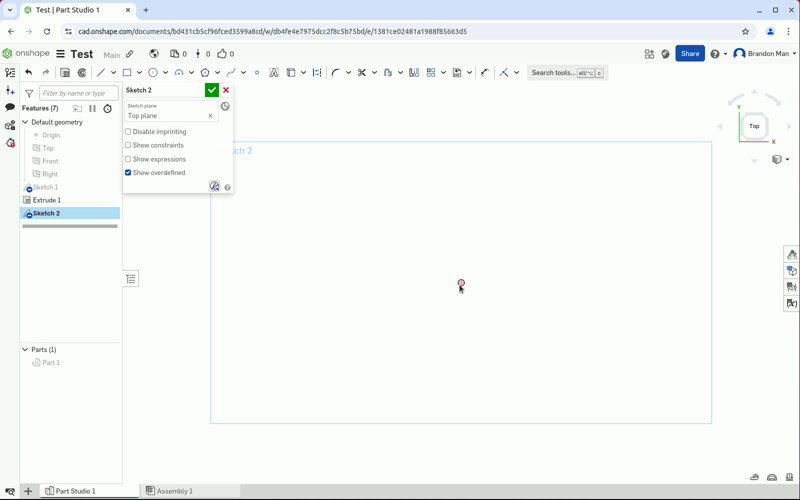
scroll(6)
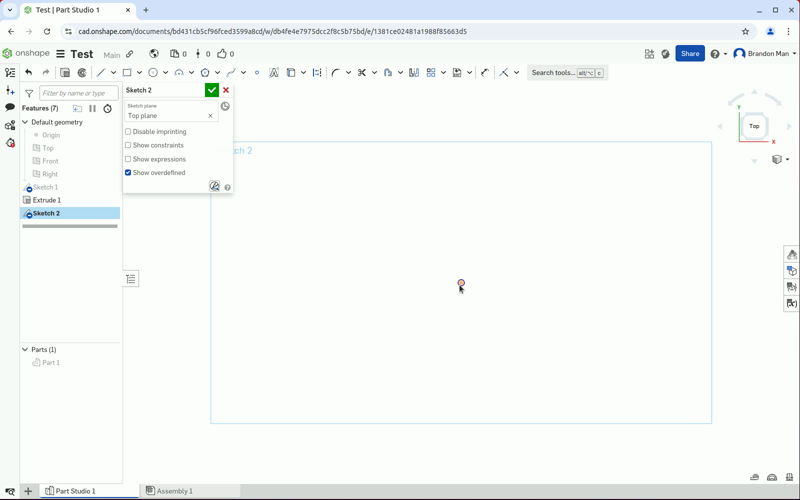
scroll(6)
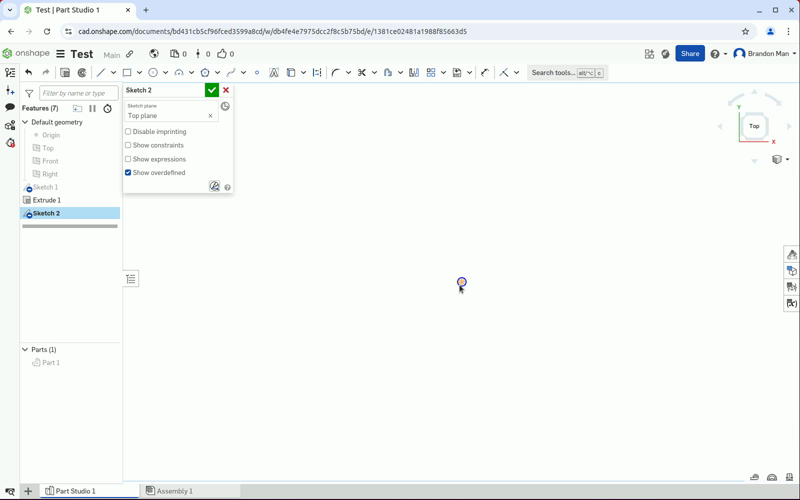
scroll(6)
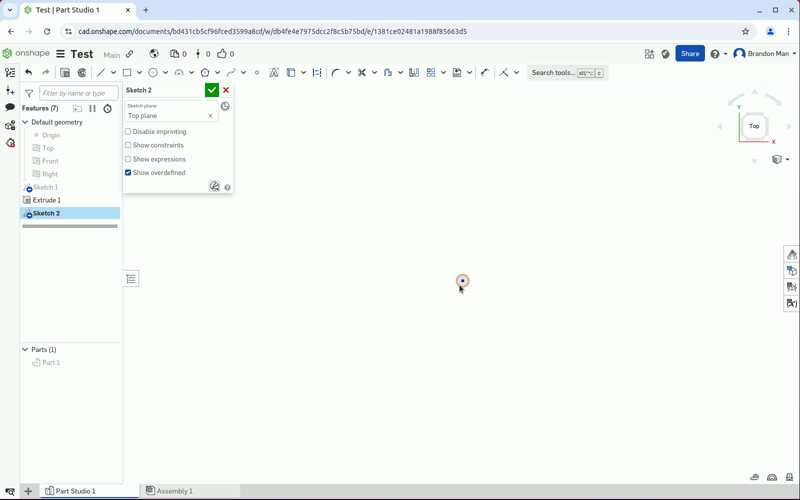
scroll(6)
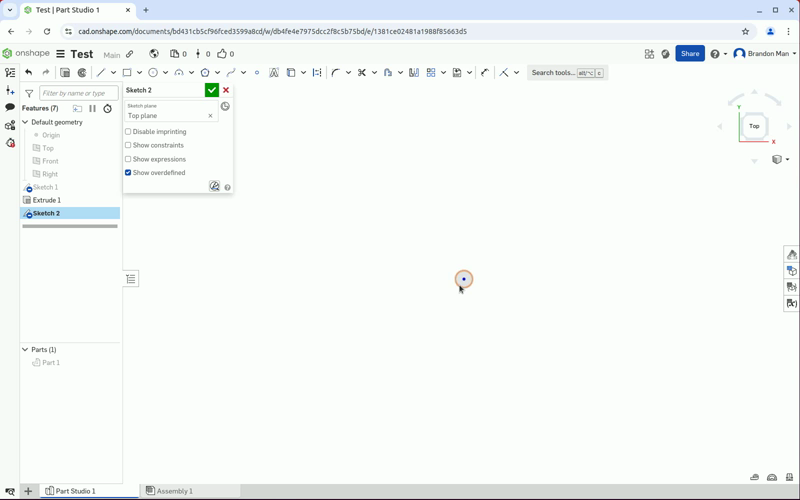
scroll(6)
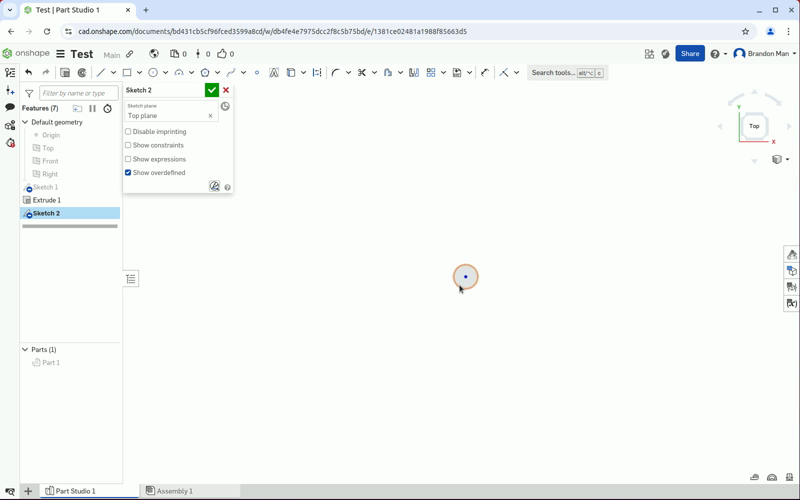
scroll(6)
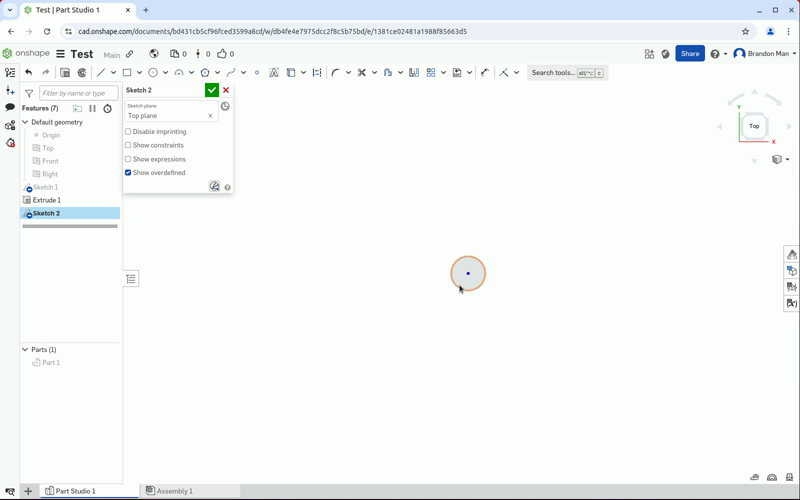
scroll(6)
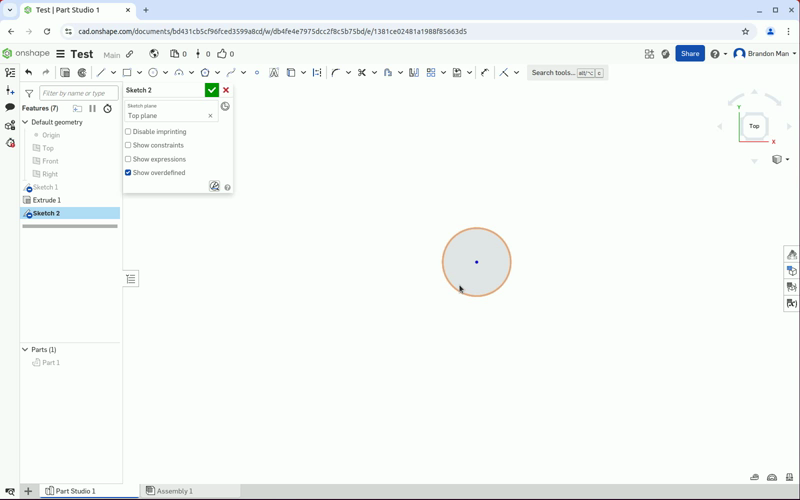
click(459, 284)
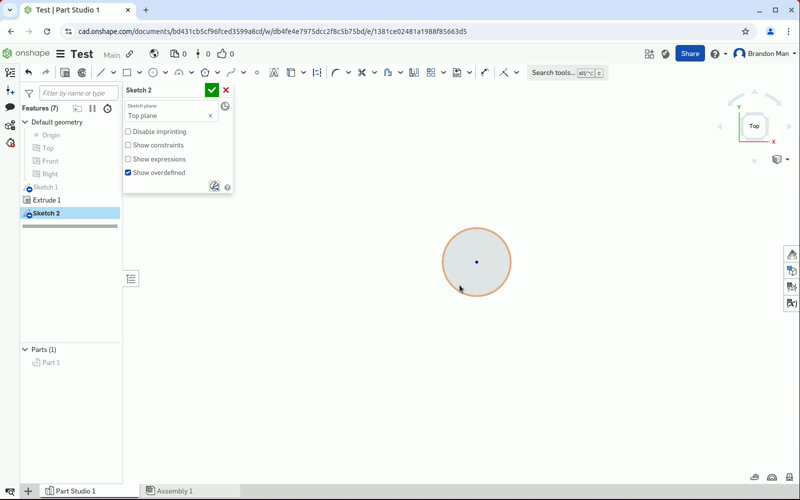
scroll(-6)
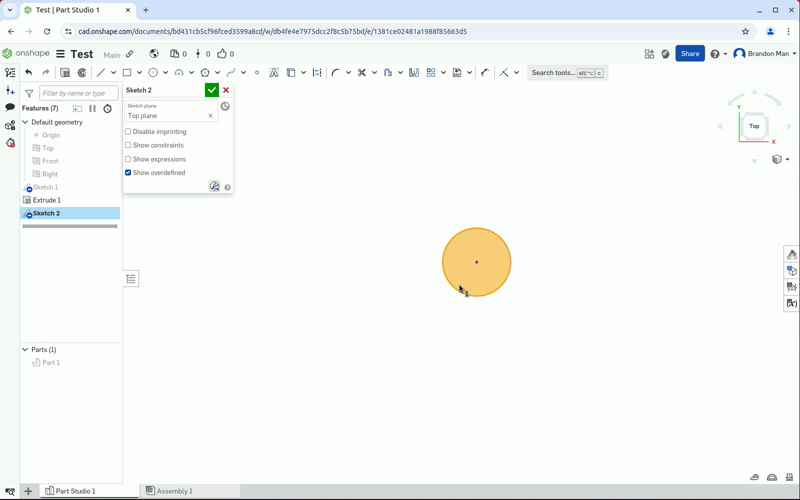
scroll(-6)
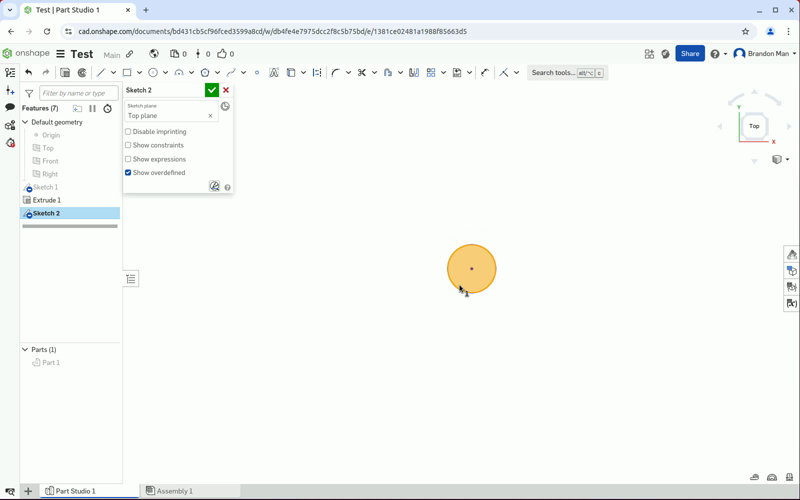
scroll(-6)
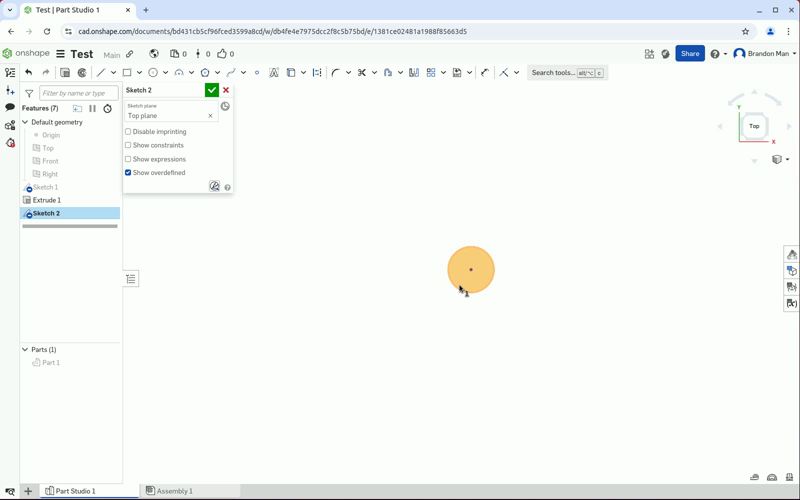
scroll(-6)
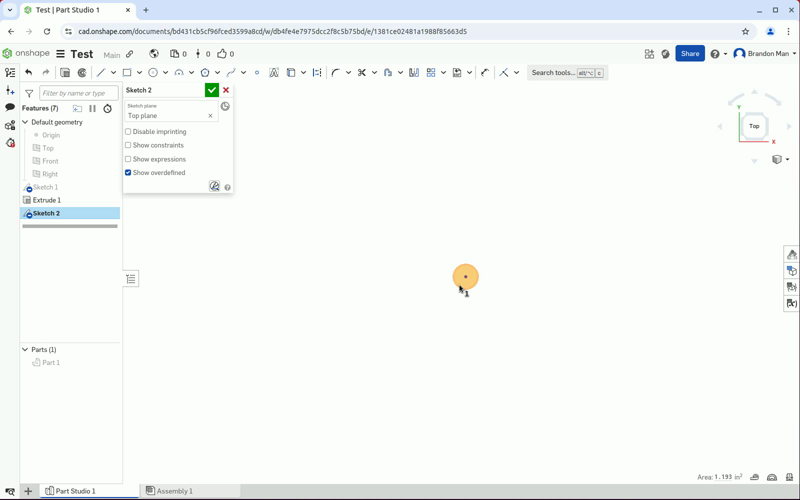
scroll(-6)
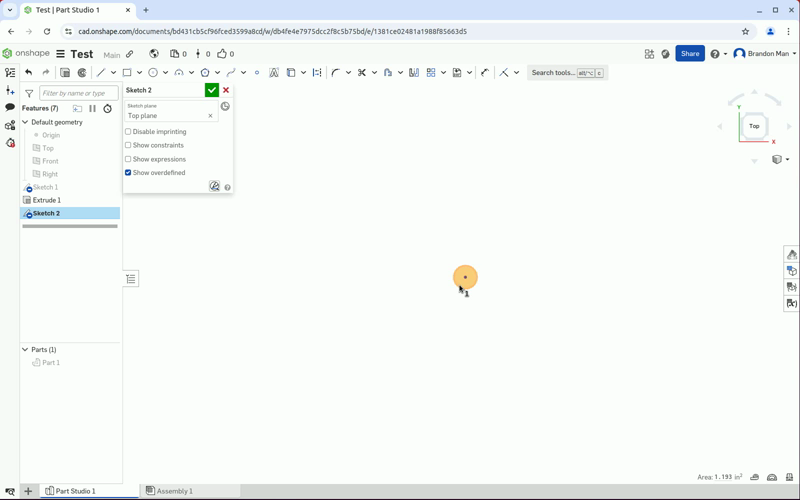
scroll(-6)
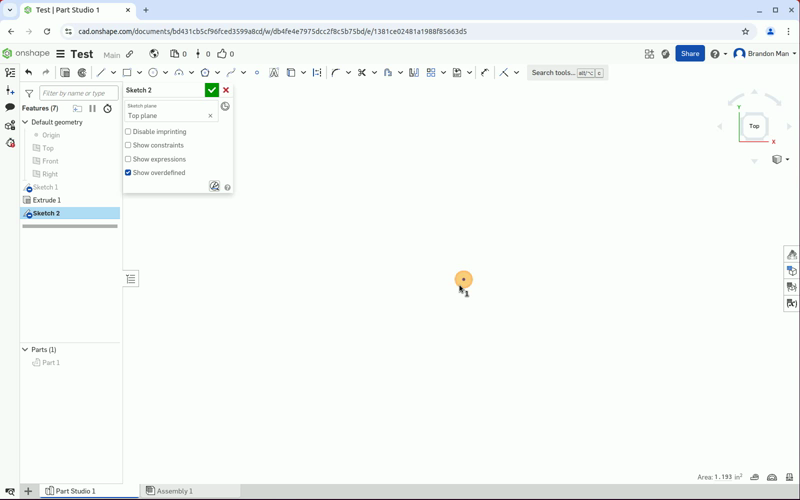
scroll(-6)
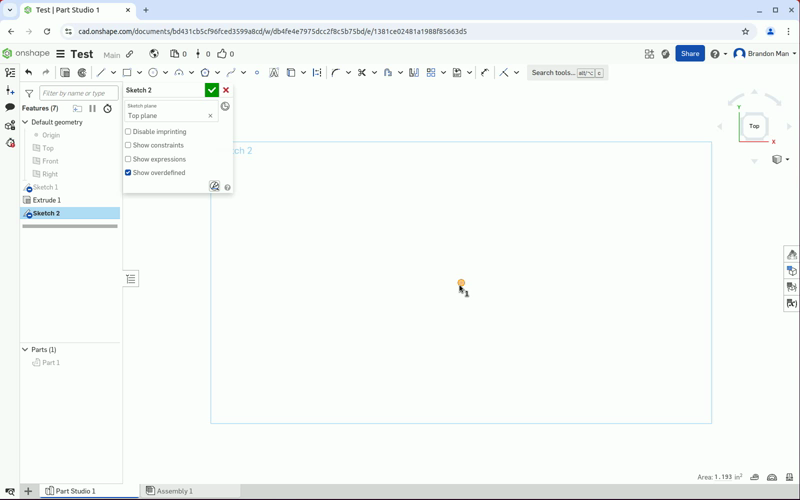
mouse_move(73, 352)
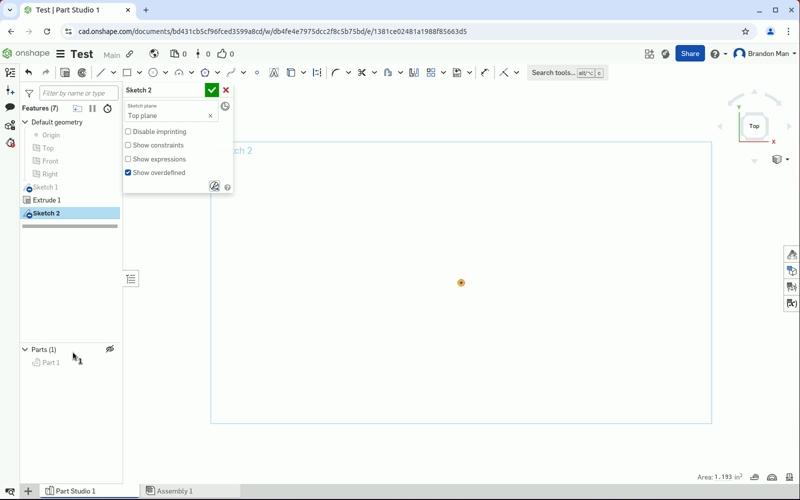
key(shift+y)
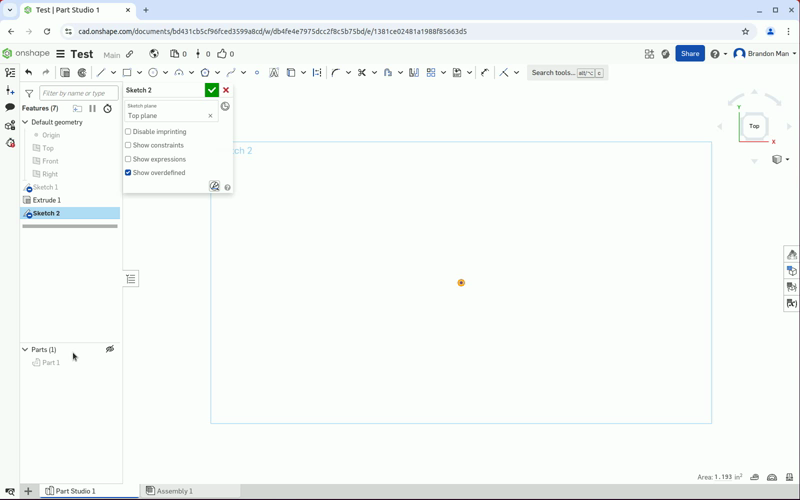
key(shift+e)
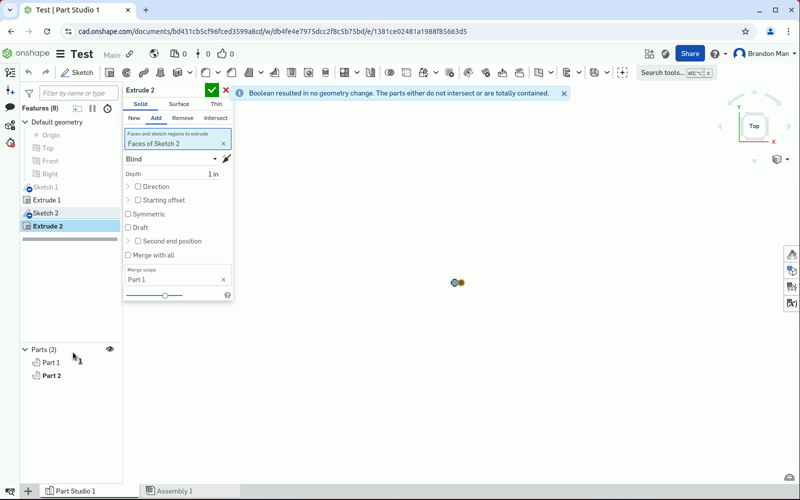
mouse_move(143, 106)
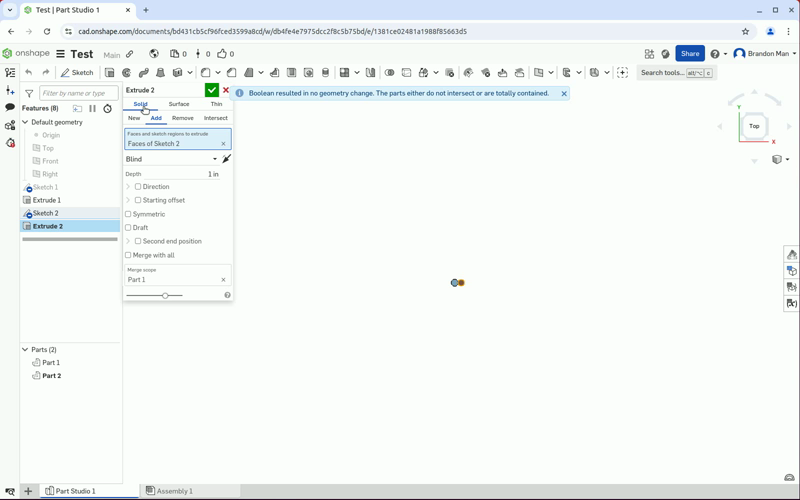
click(143, 106)
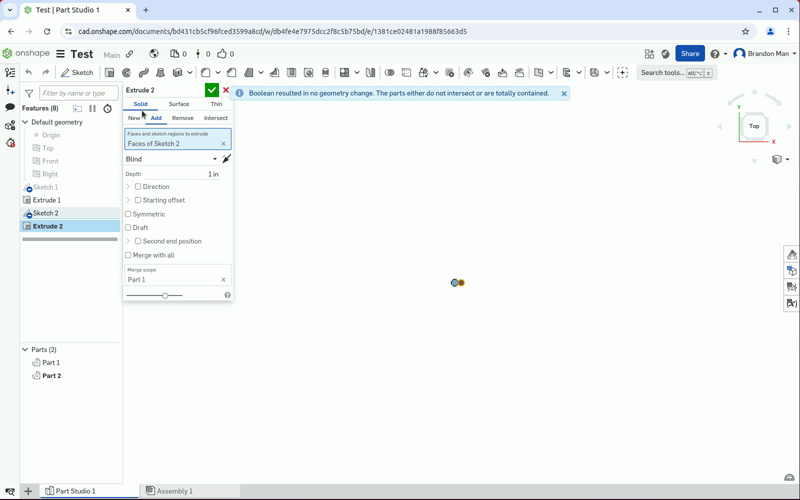
mouse_move(137, 120)
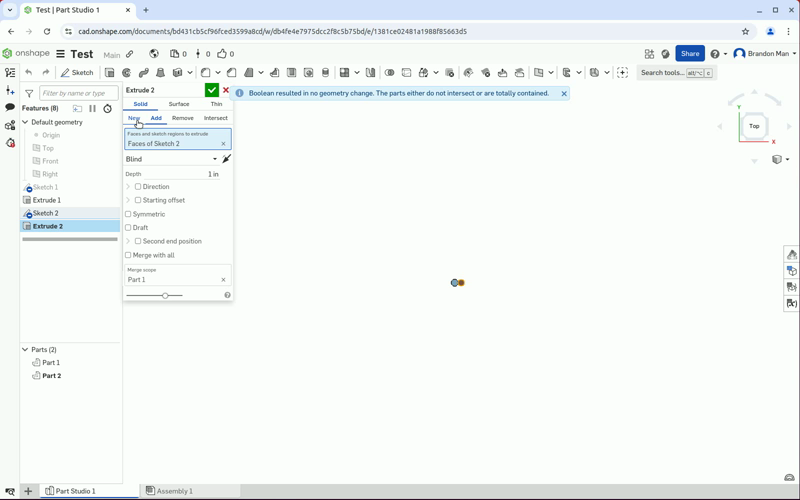
click(137, 120)
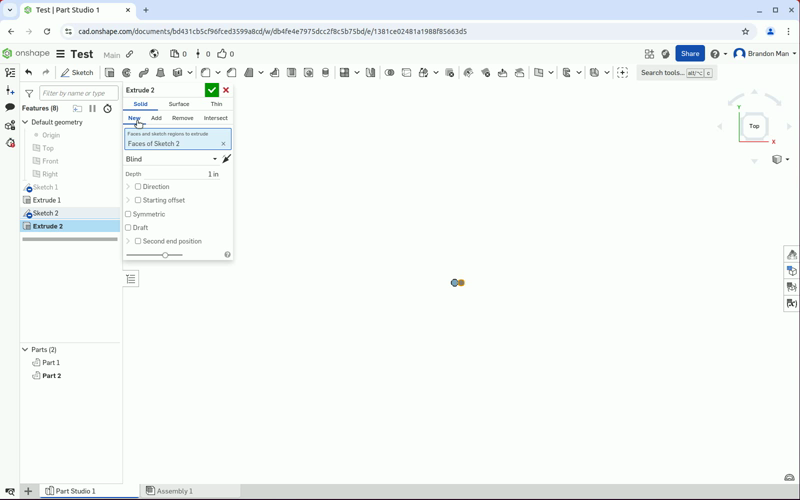
key(tab, 4)
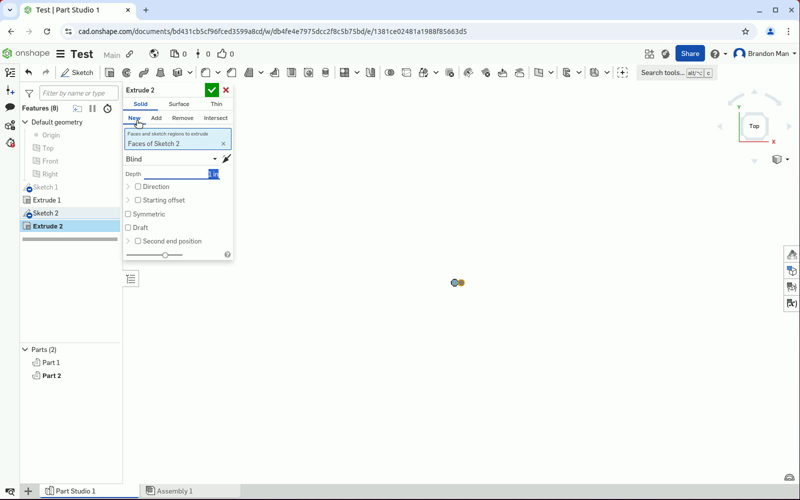
text(39.476)
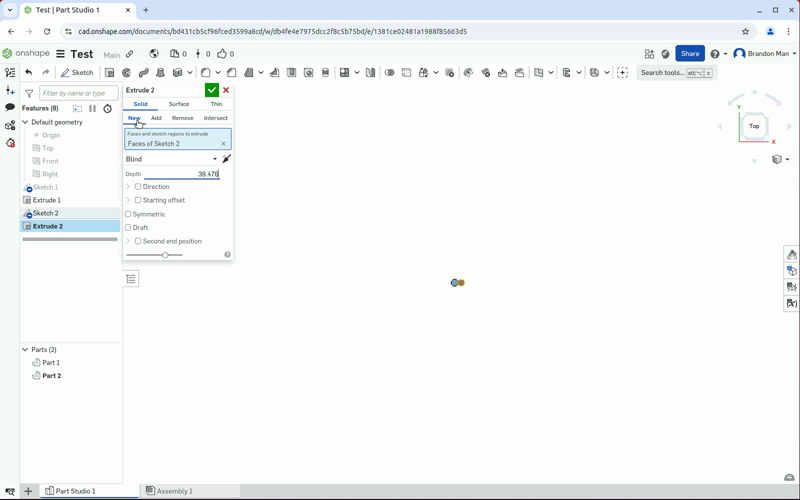
key(tab, 3)
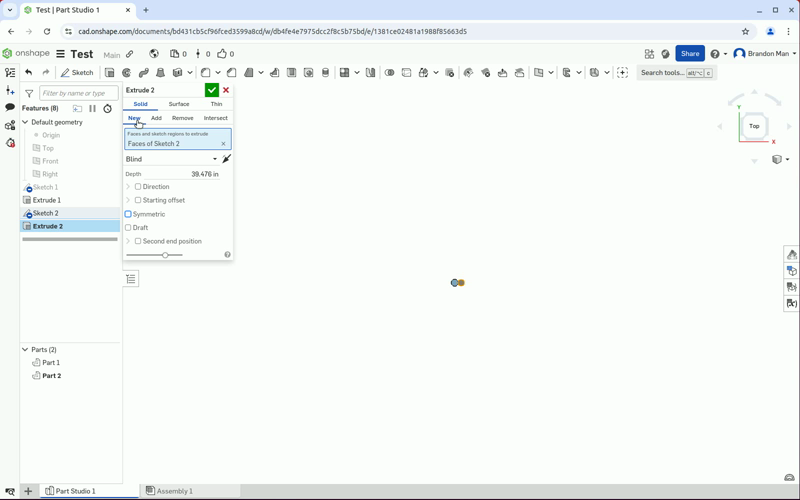
key(space)
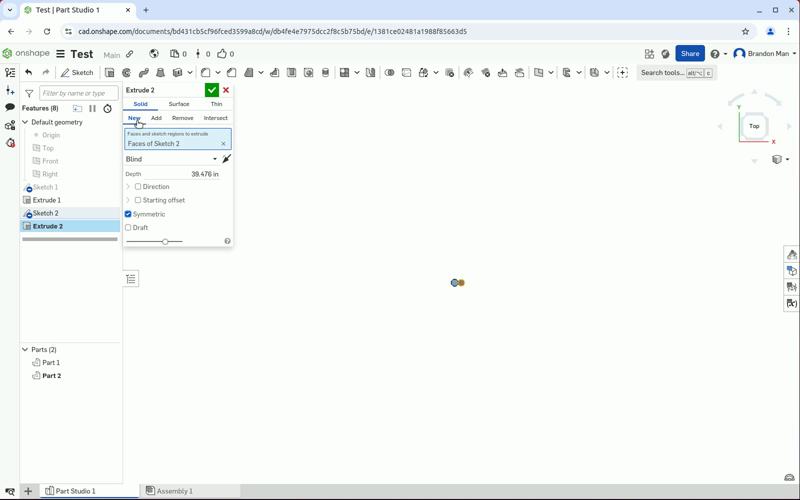
key(enter)
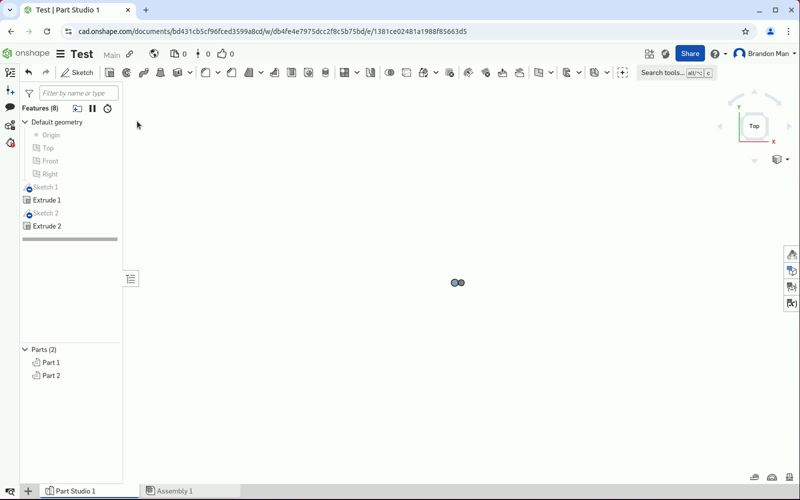
key(shift+h)
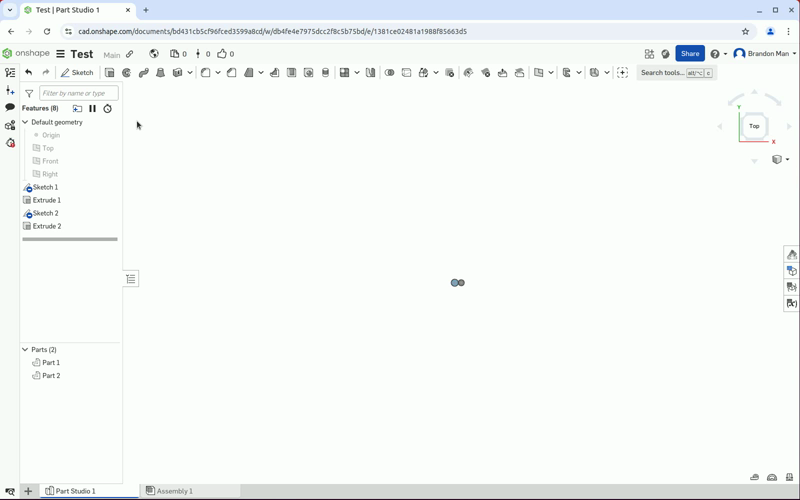
key(shift+h)
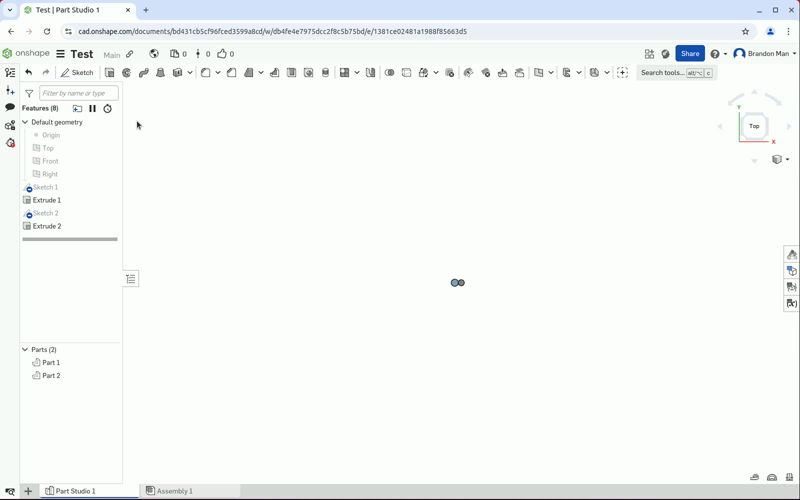
mouse_move(73, 189)
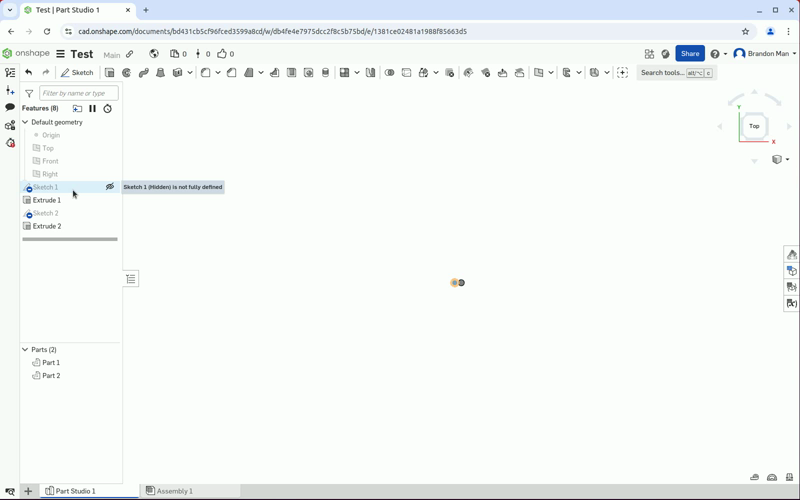
click(73, 189)
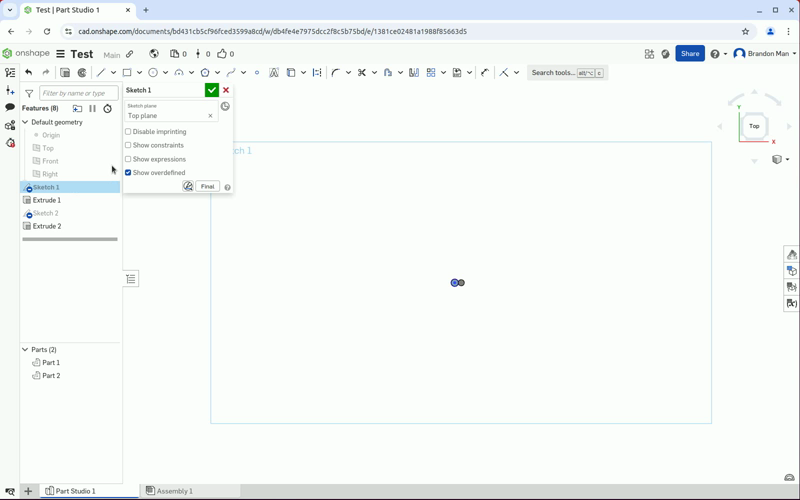
mouse_move(229, 92)
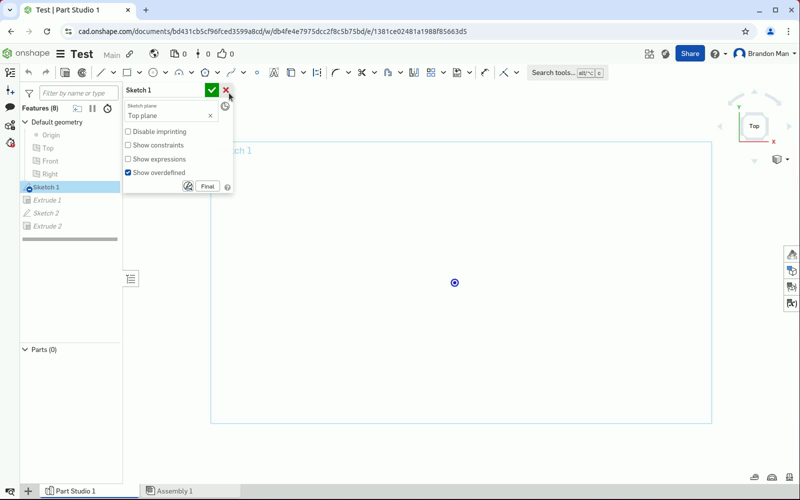
click(229, 92)
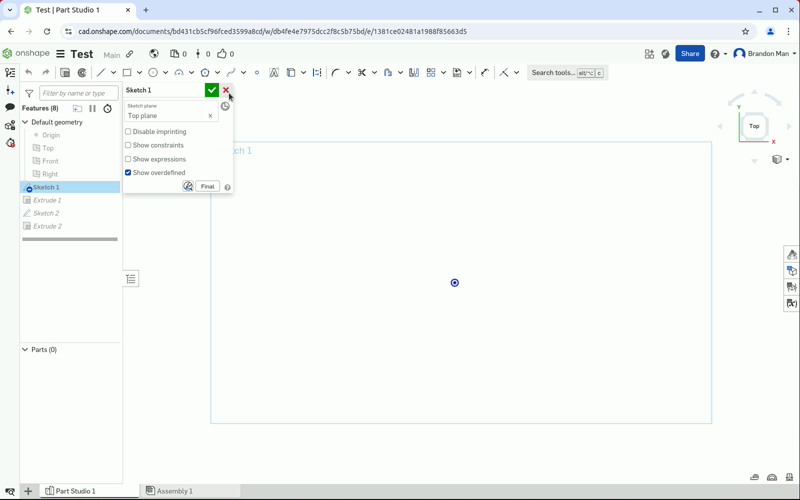
key(shift+s)
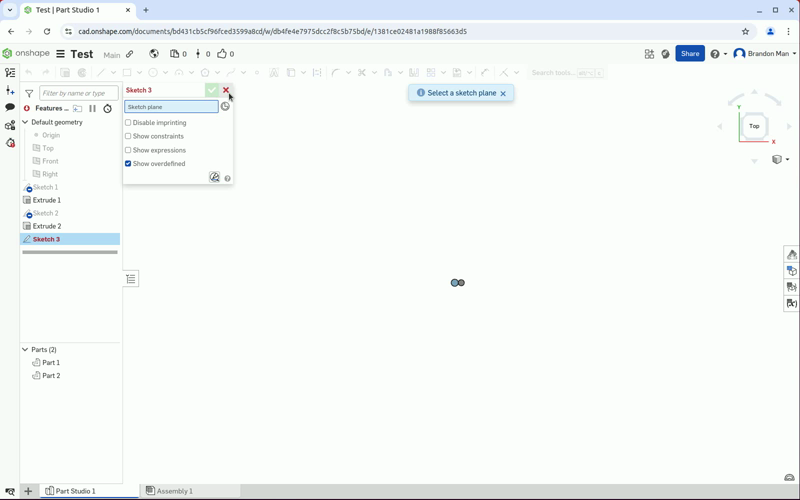
mouse_move(73, 150)
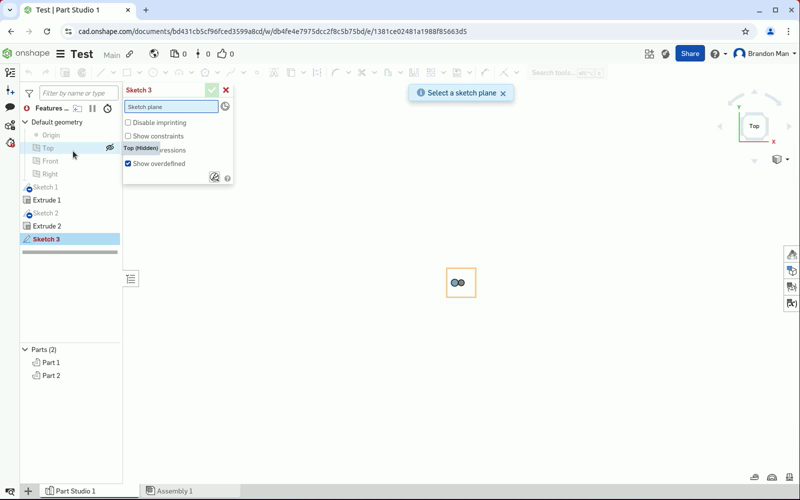
click(73, 150)
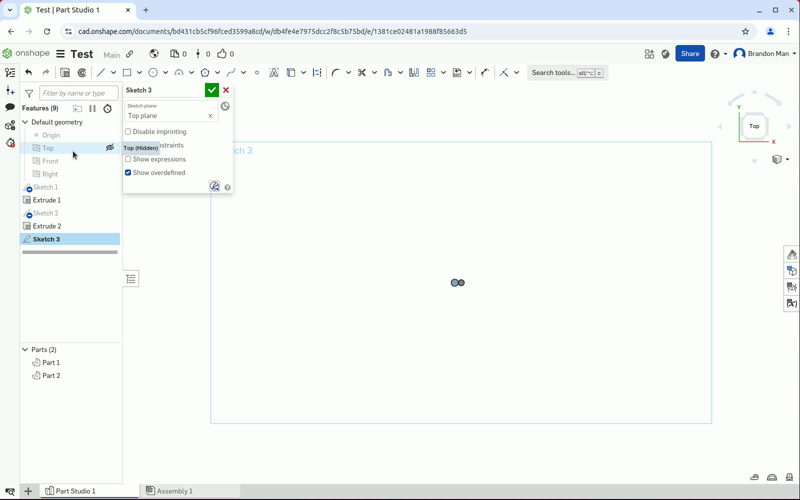
mouse_move(73, 352)
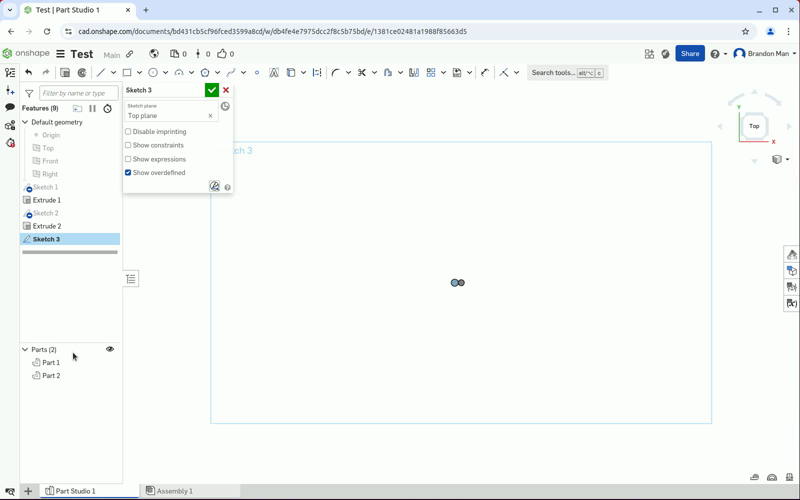
key(y)
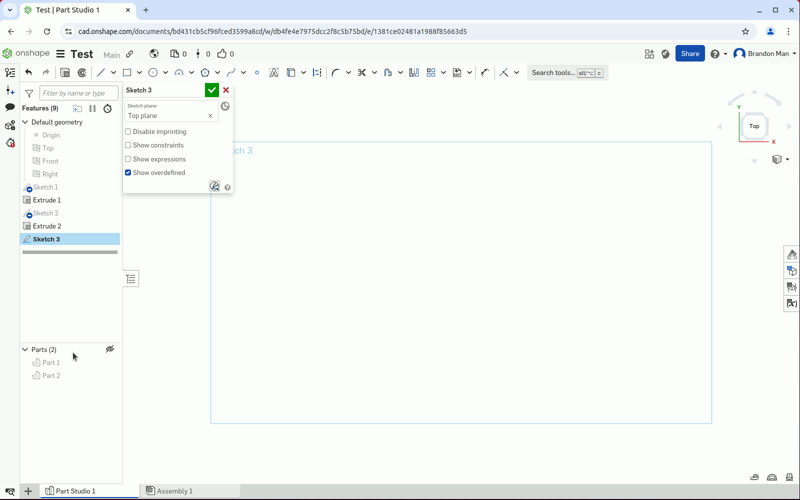
key(c)
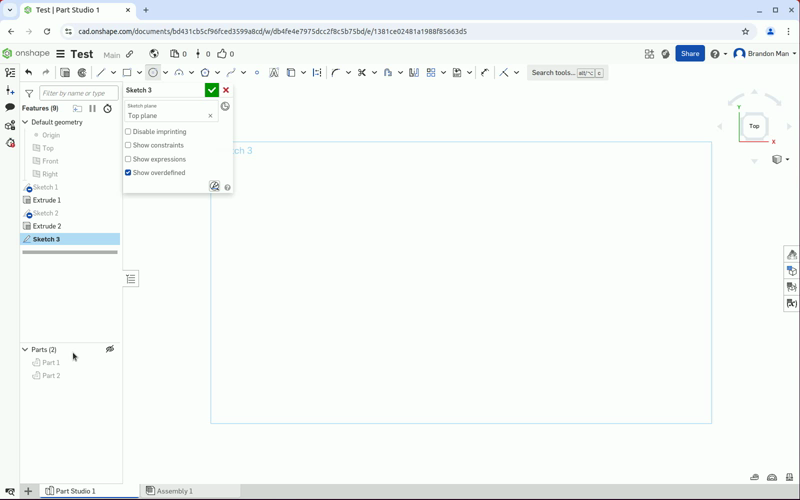
key_down(shift)
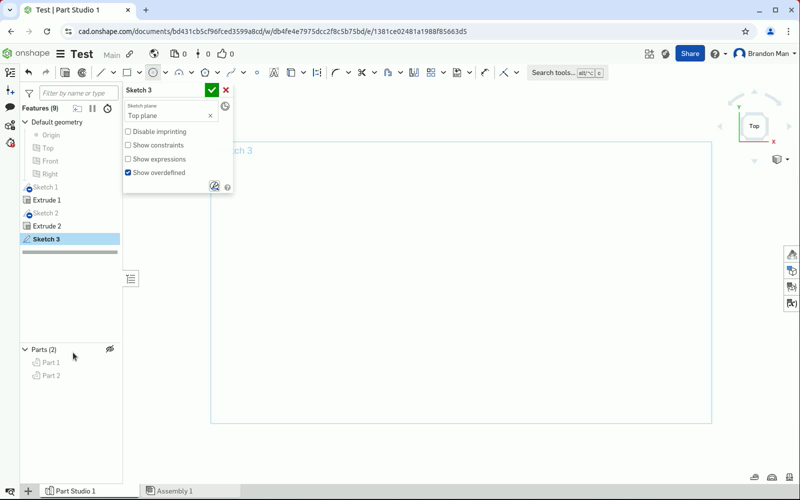
mouse_move(467, 282)
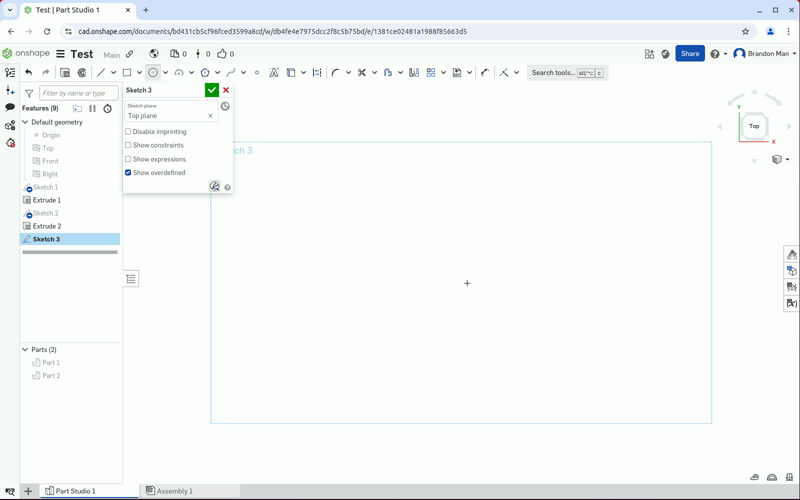
click(467, 282)
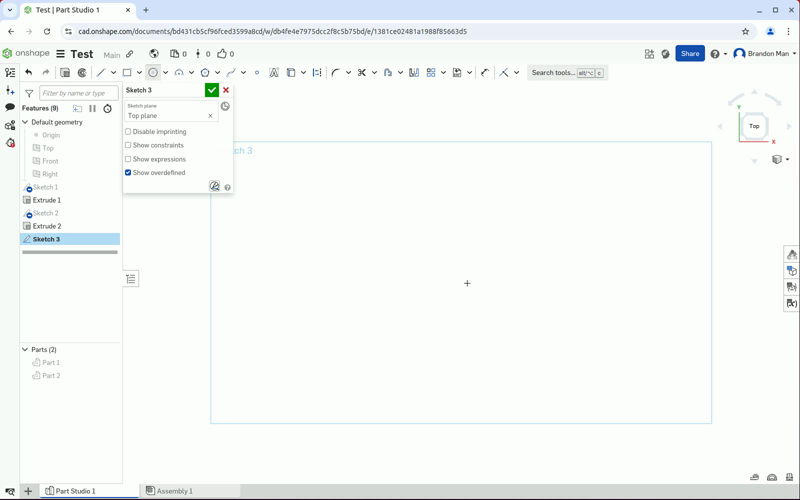
key_up(shift)
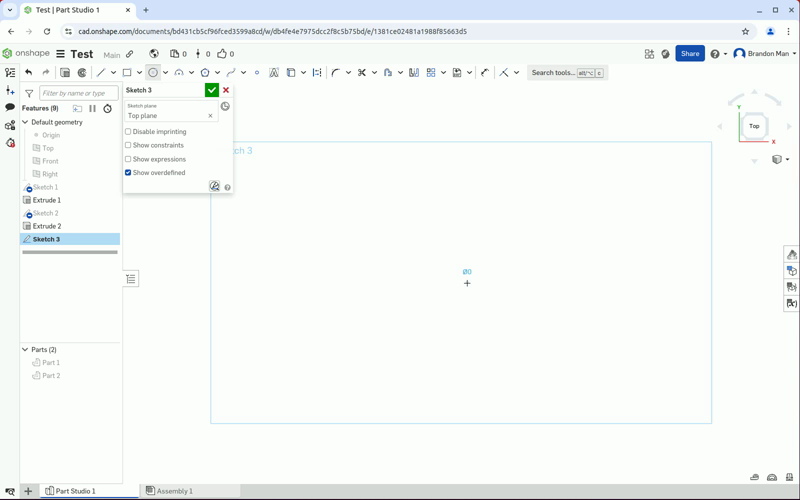
mouse_move(470, 282)
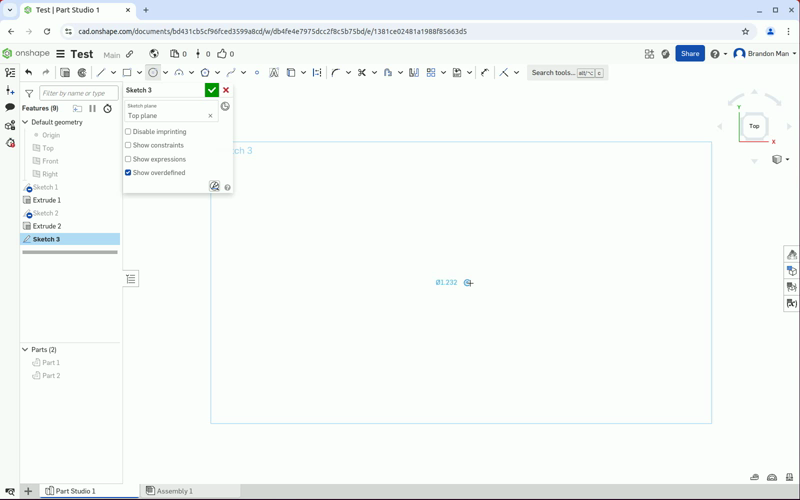
click(470, 282)
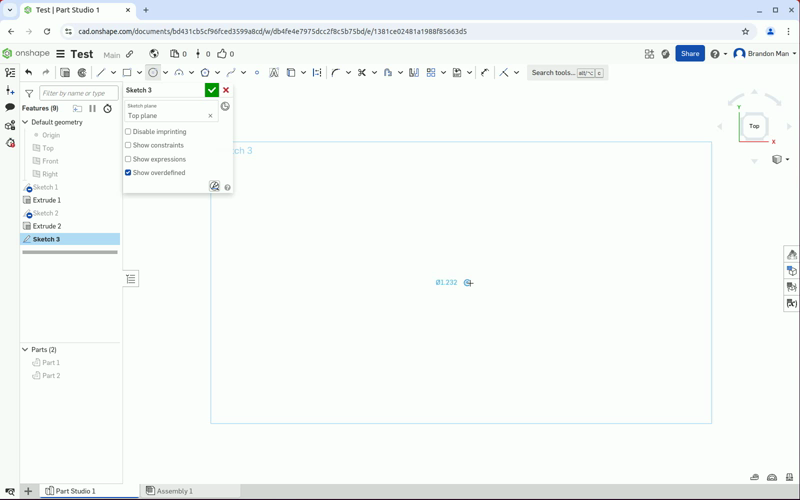
key(esc)
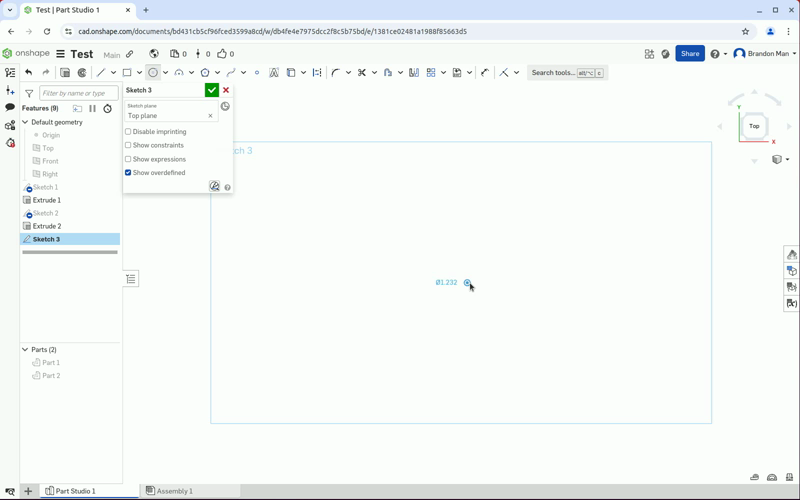
mouse_move(469, 284)
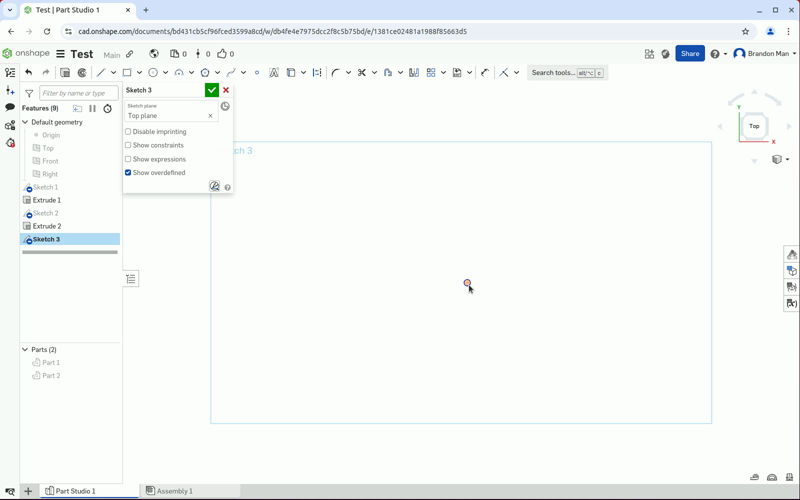
scroll(6)
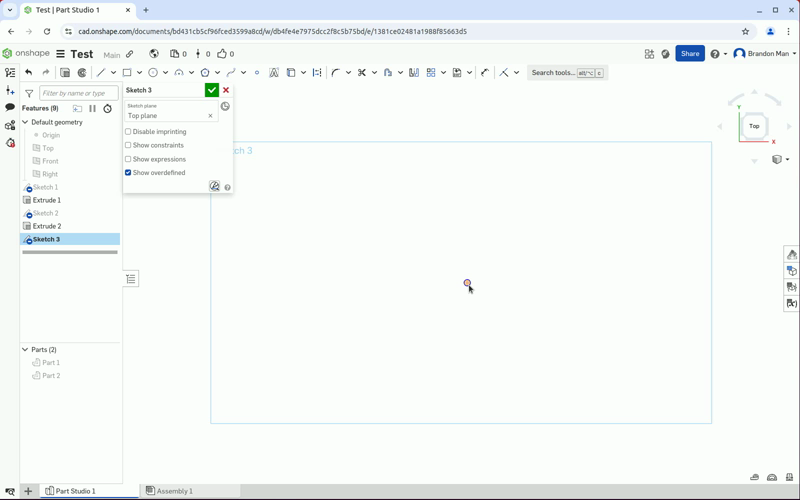
scroll(6)
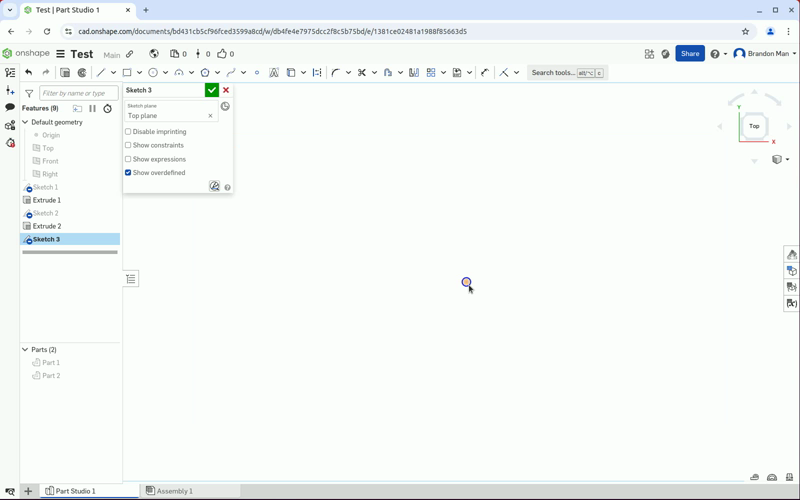
scroll(6)
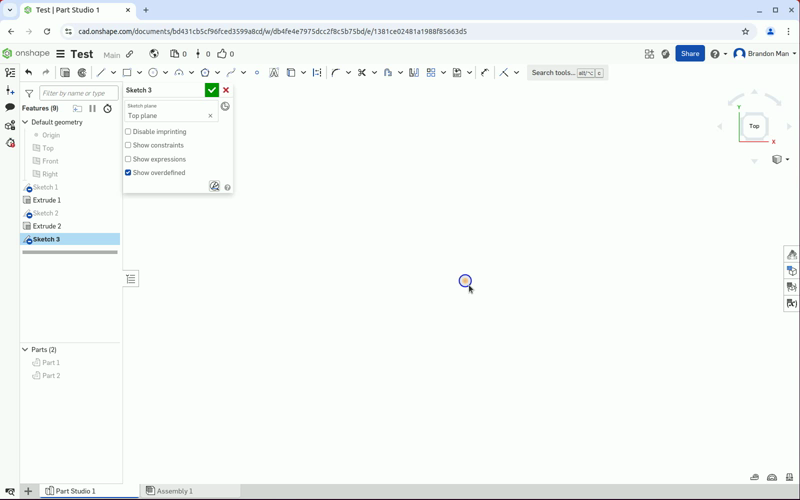
scroll(6)
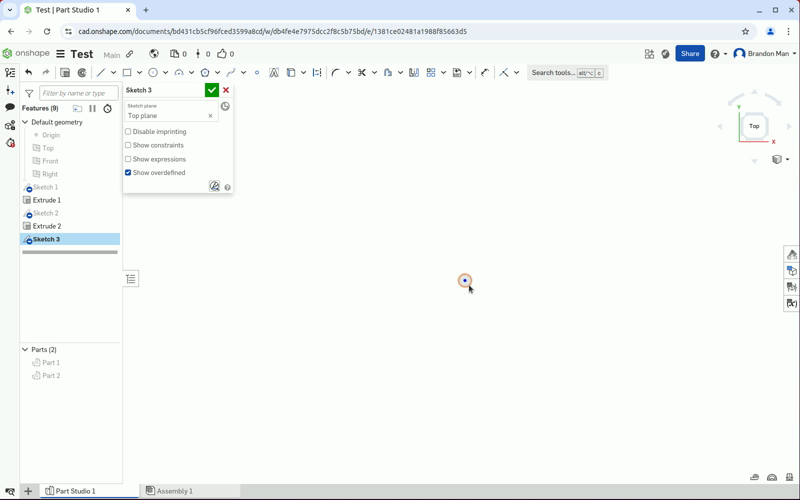
scroll(6)
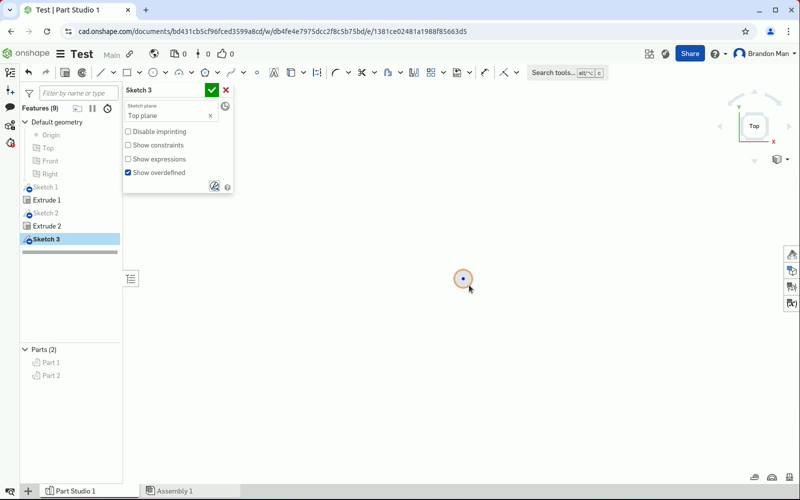
scroll(6)
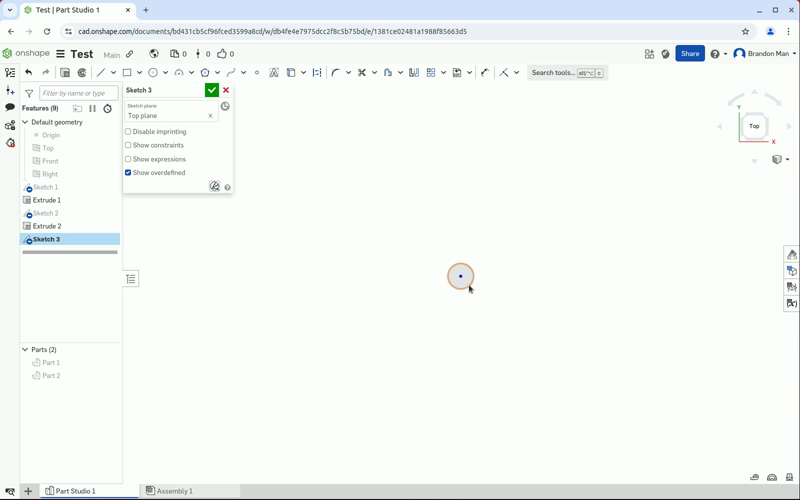
scroll(6)
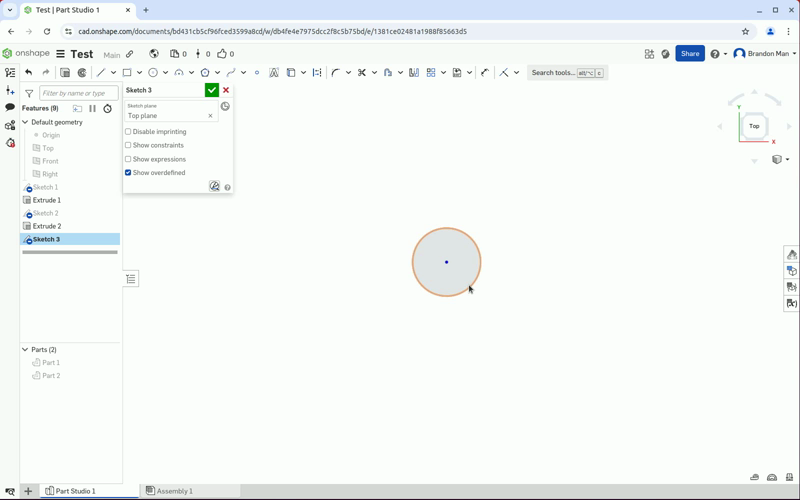
click(469, 284)
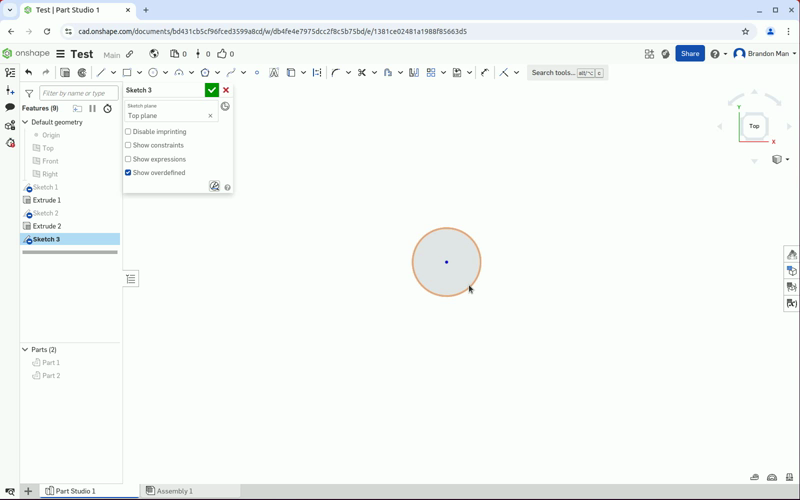
scroll(-6)
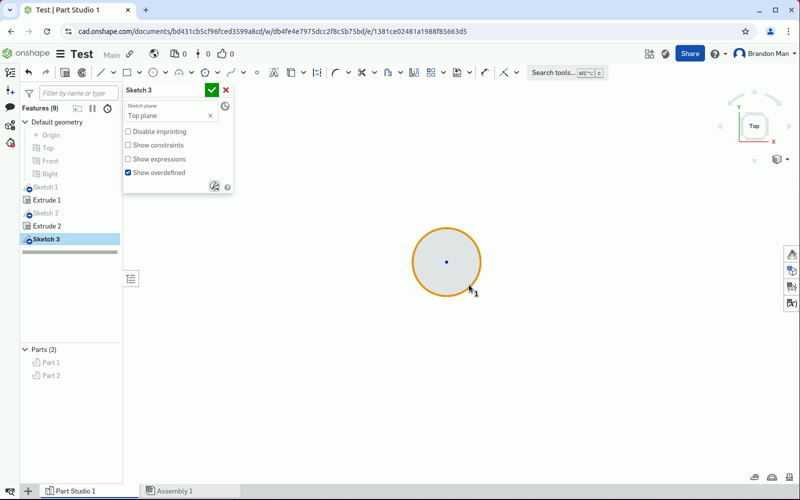
scroll(-6)
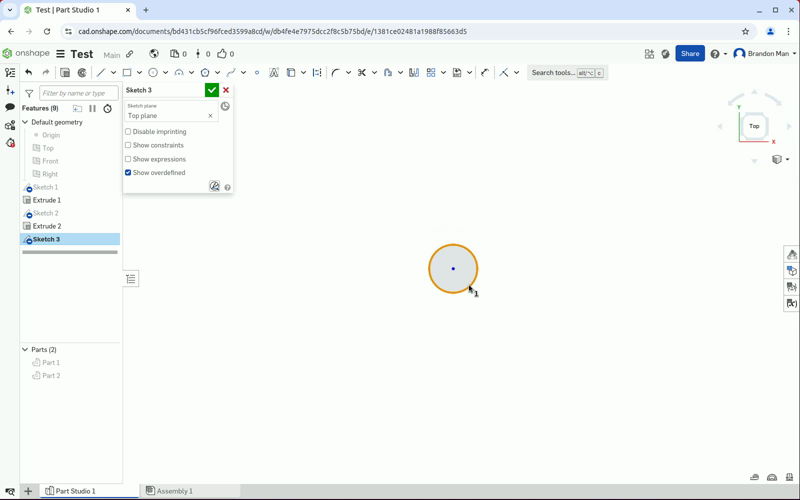
scroll(-6)
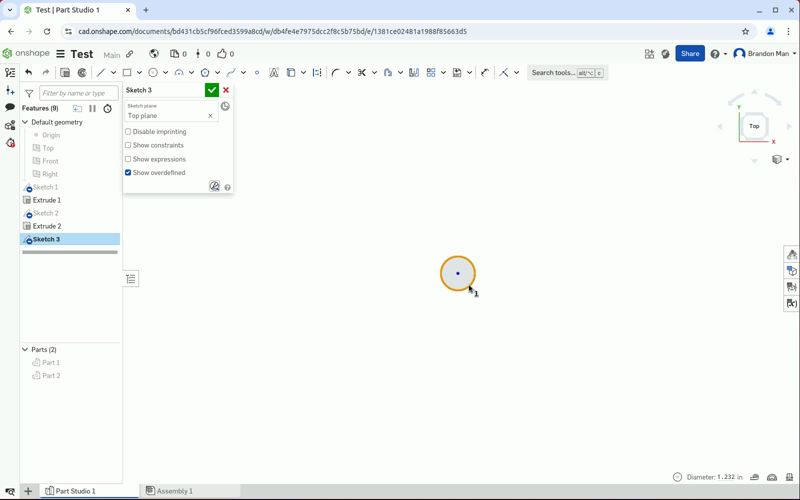
scroll(-6)
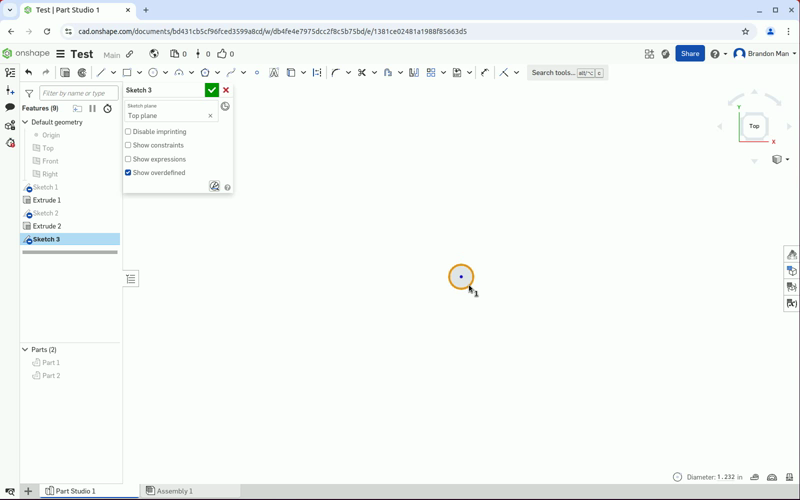
scroll(-6)
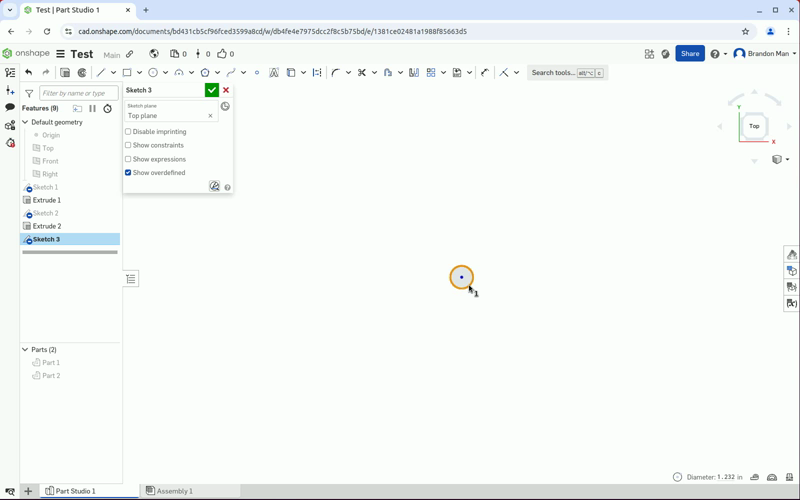
scroll(-6)
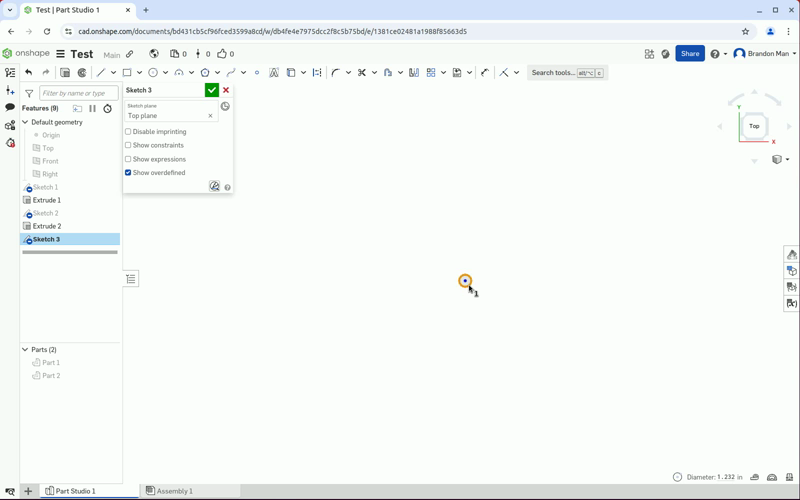
scroll(-6)
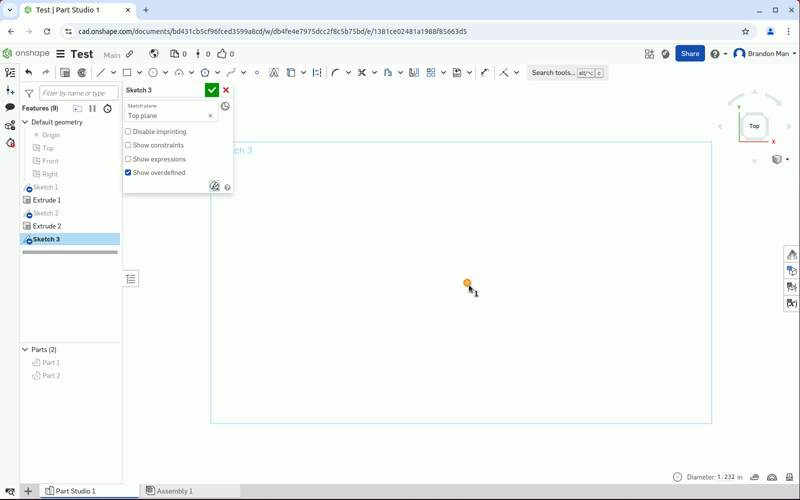
mouse_move(73, 352)
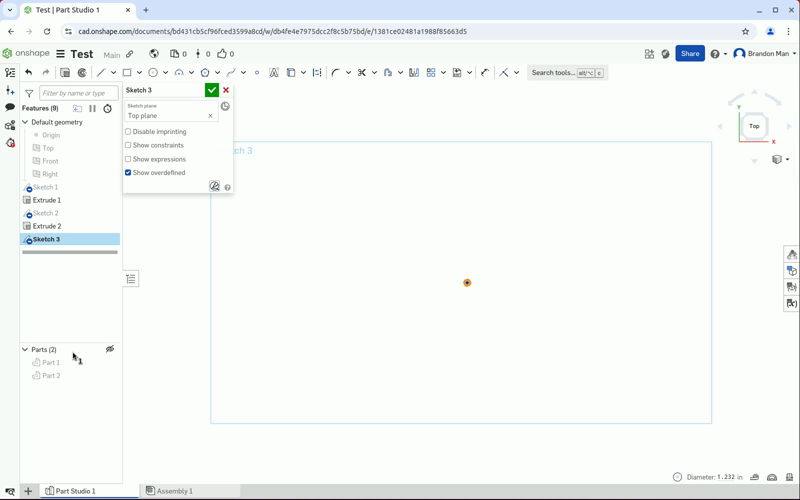
key(shift+y)
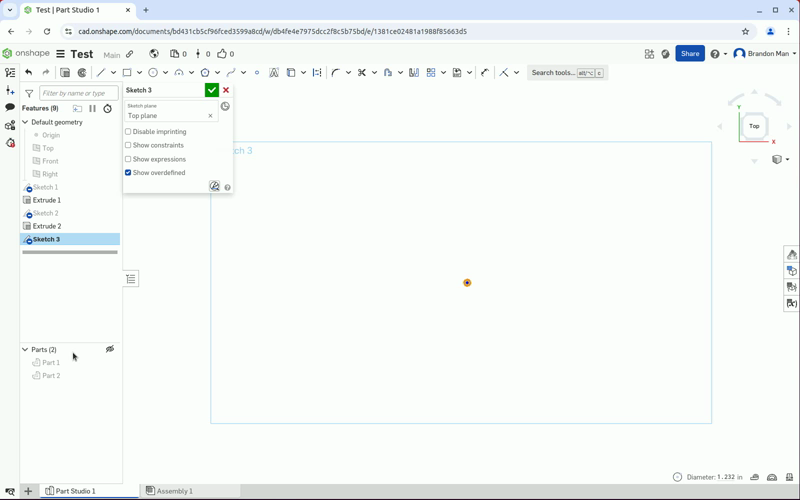
key(shift+e)
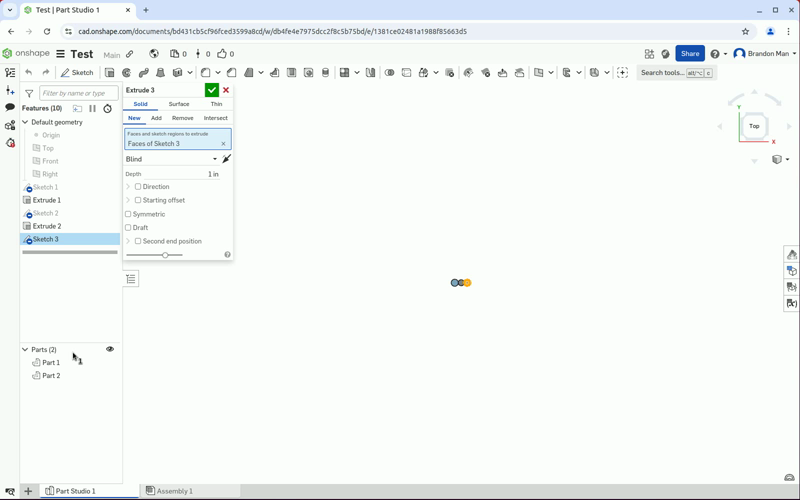
mouse_move(143, 106)
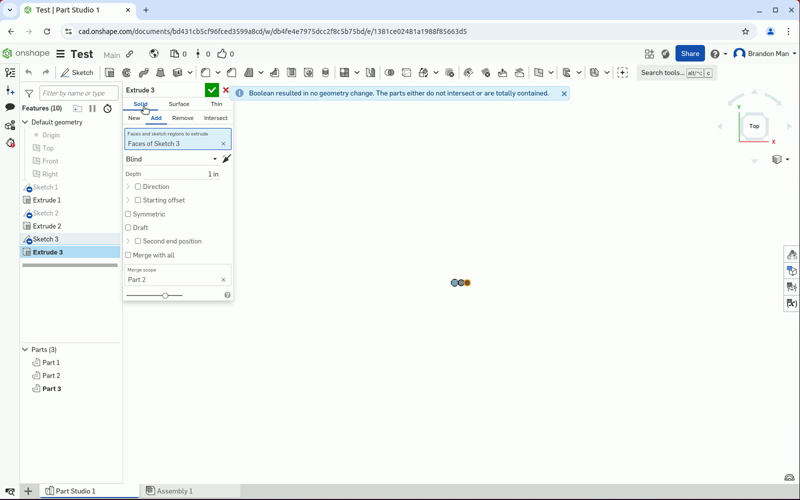
click(143, 106)
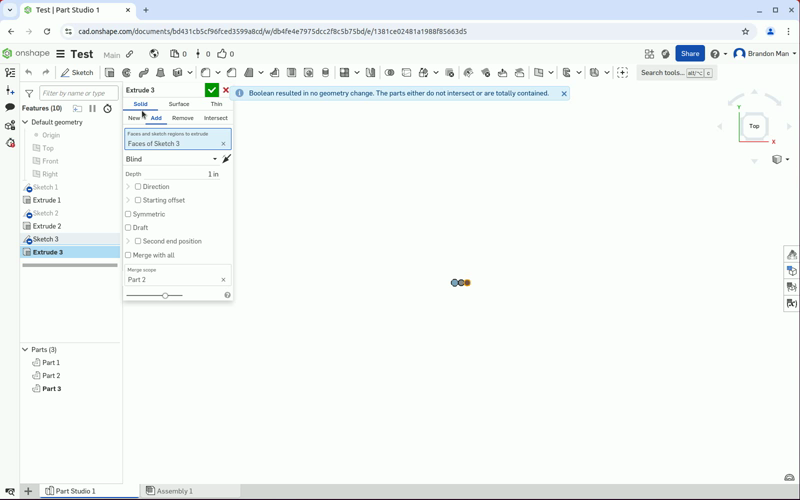
mouse_move(137, 120)
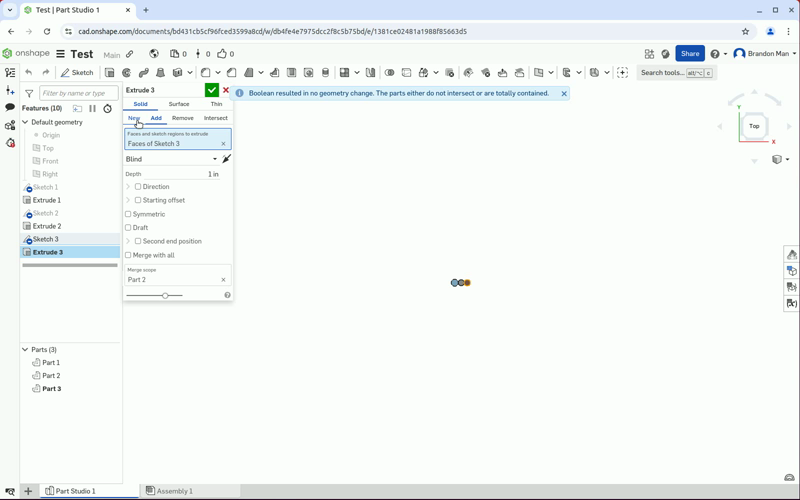
click(137, 120)
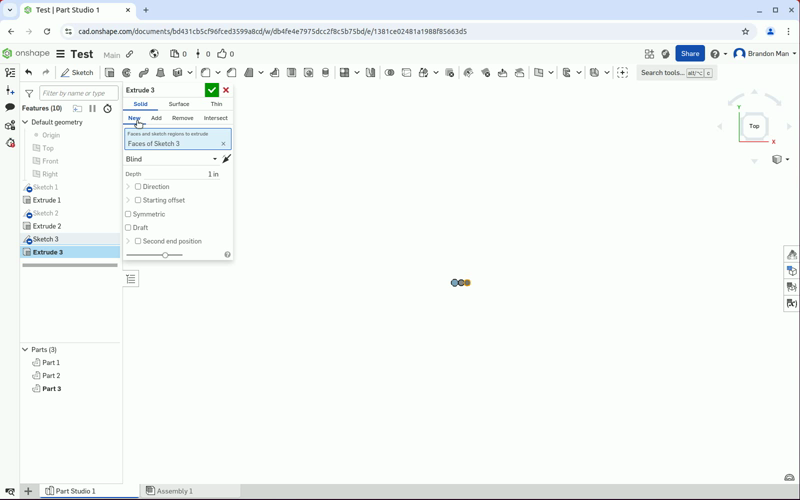
key(tab, 4)
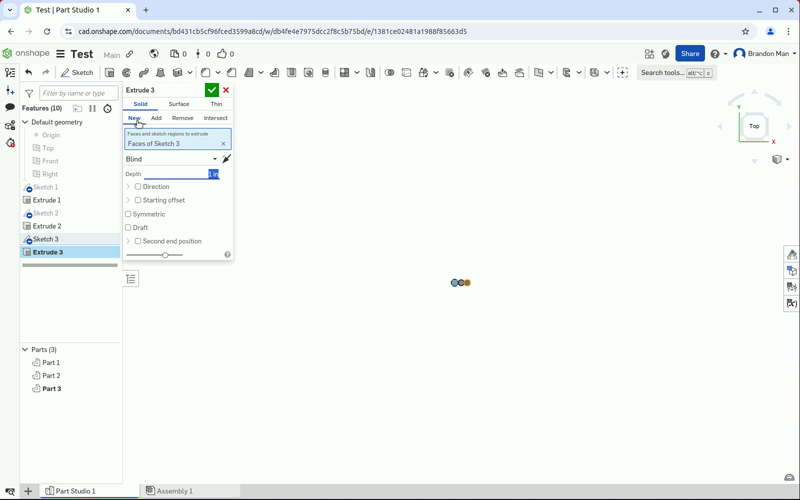
text(34.662)
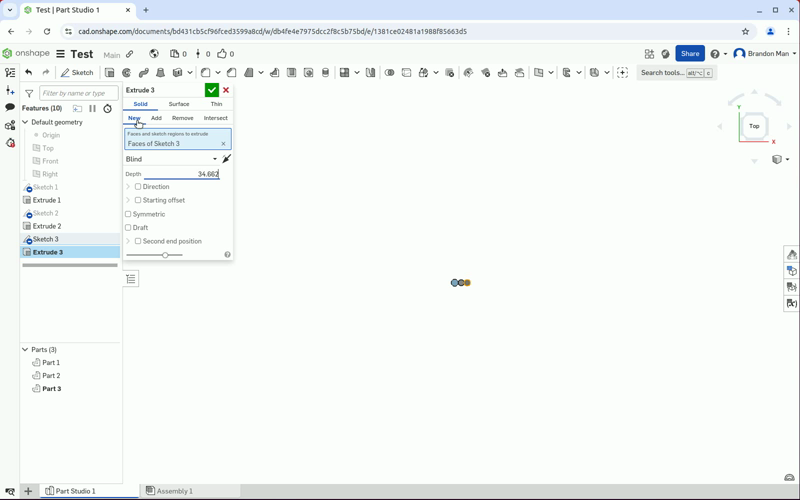
key(tab, 3)
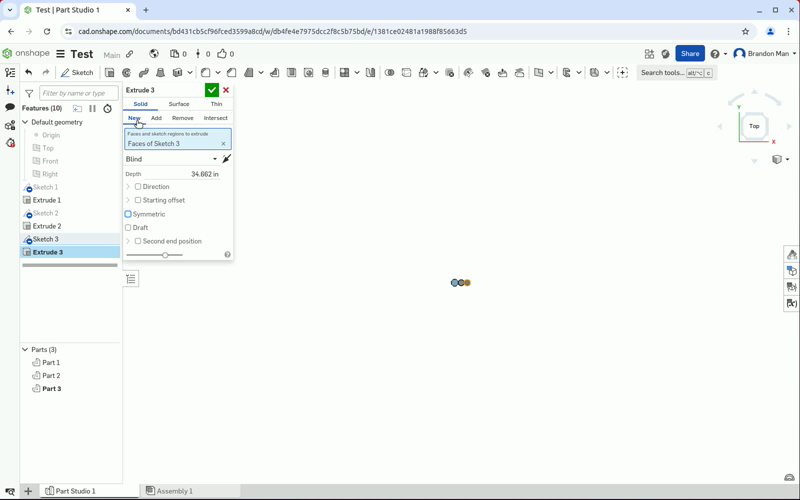
key(space)
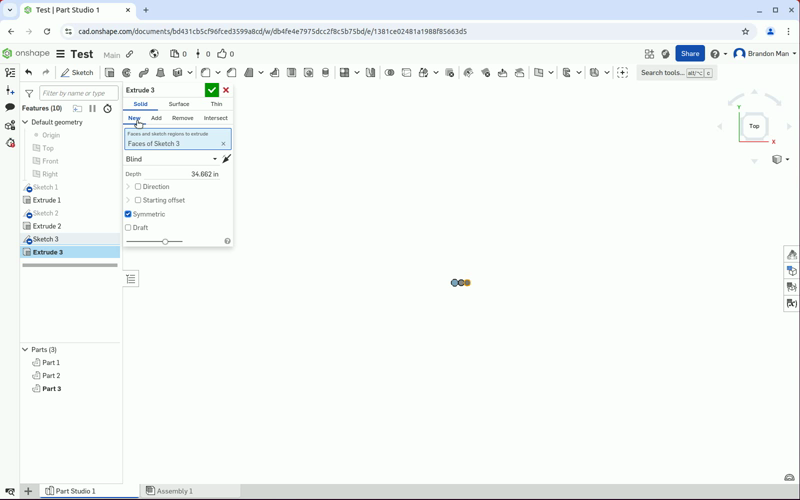
key(enter)
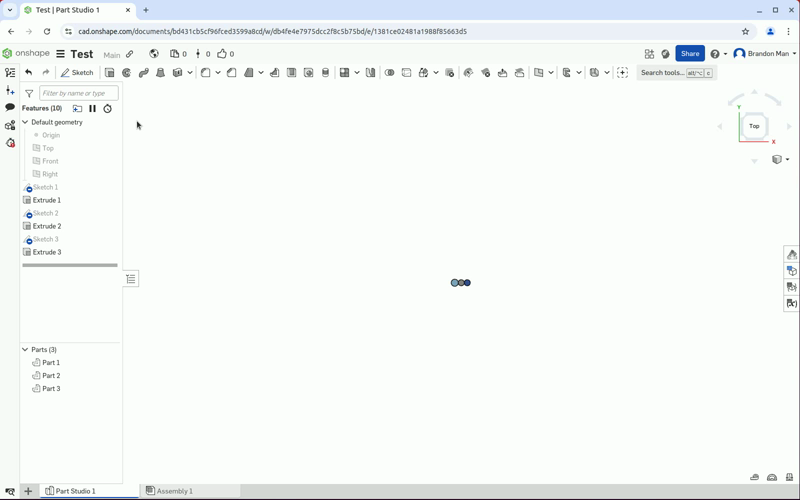
key(shift+h)
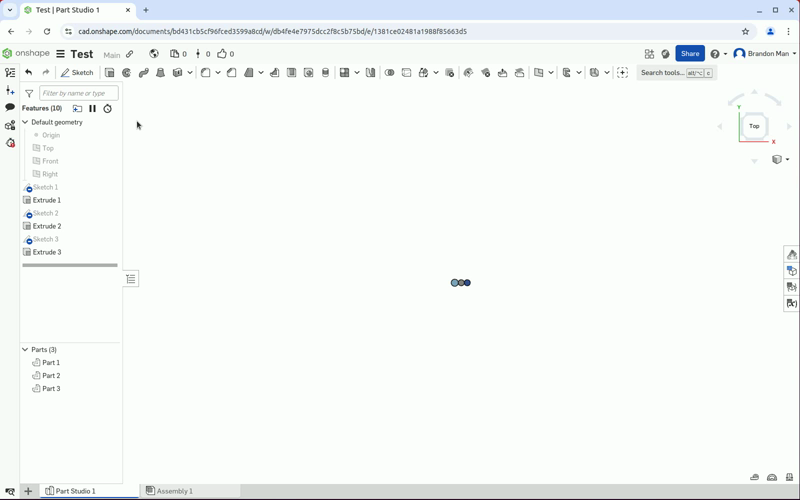
key(shift+h)
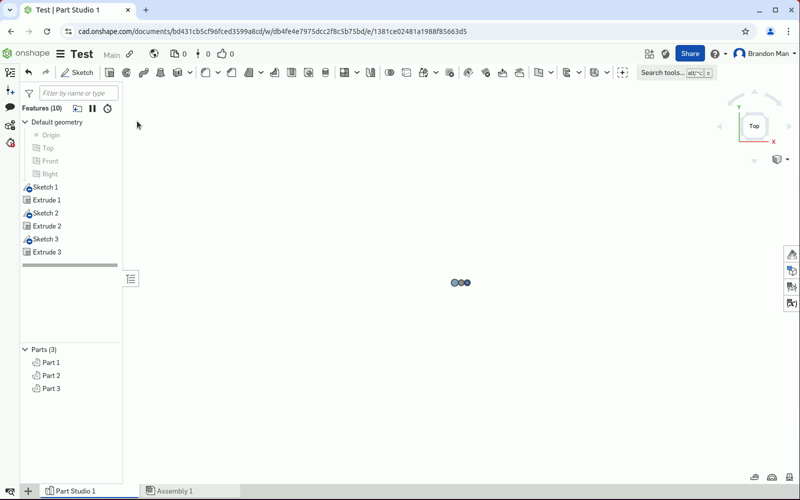
key(shift+7)
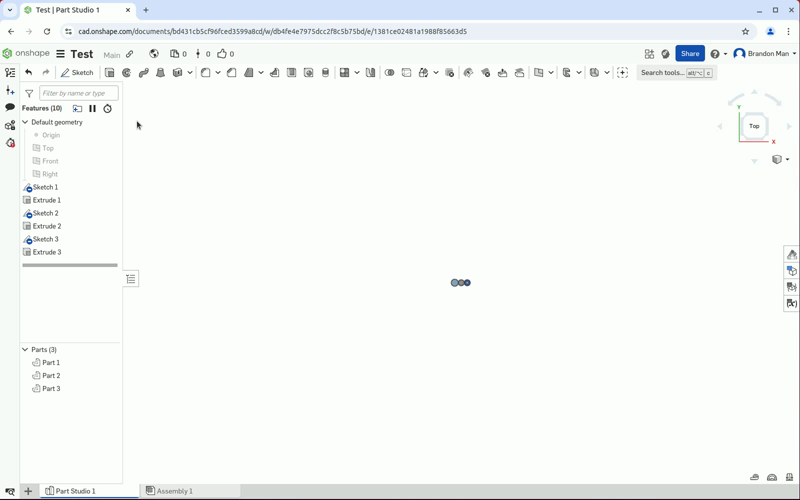
key(up, 3)
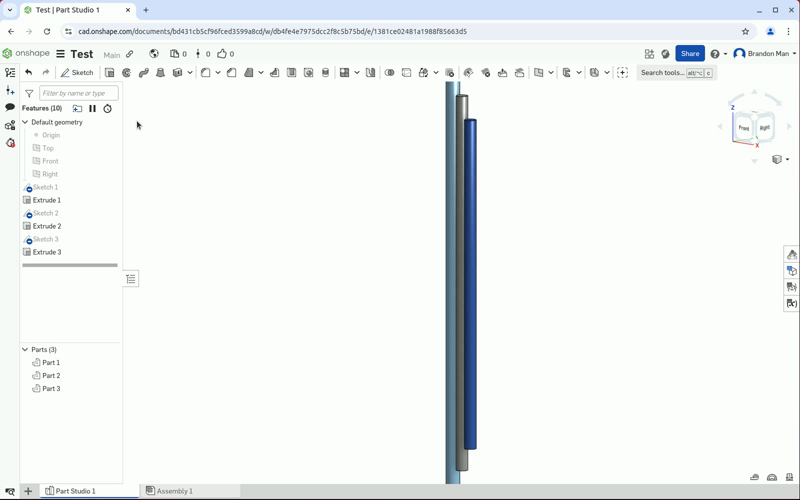
key(left, 3)
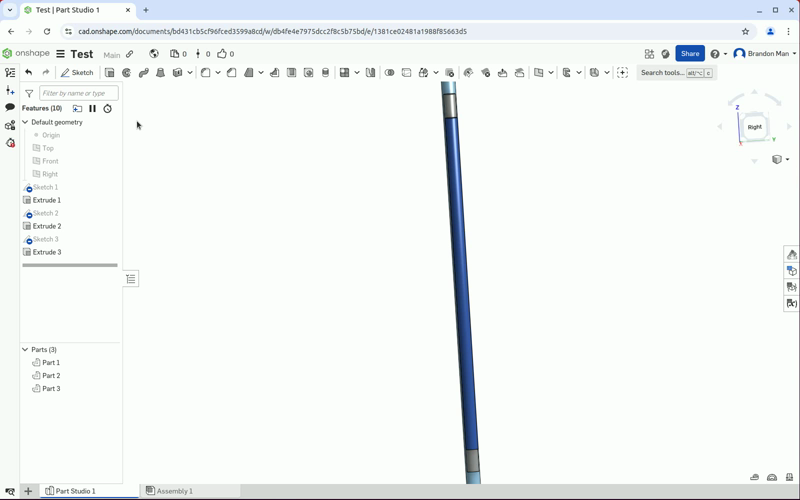
key(right, 3)
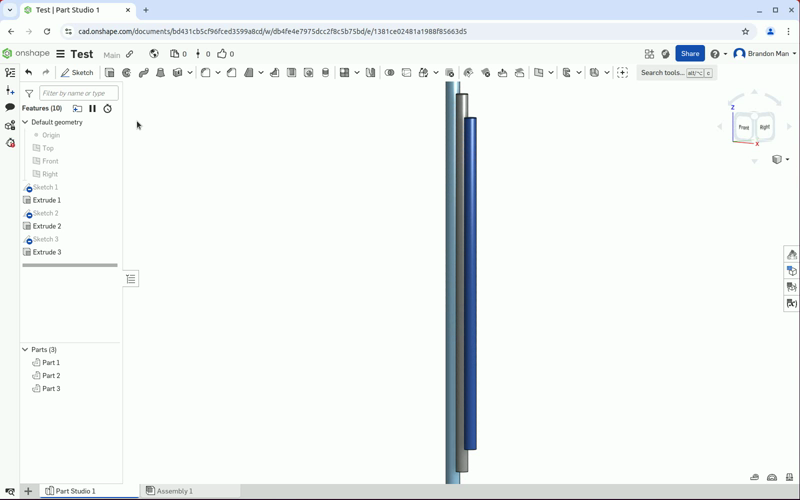
key(down, 3)
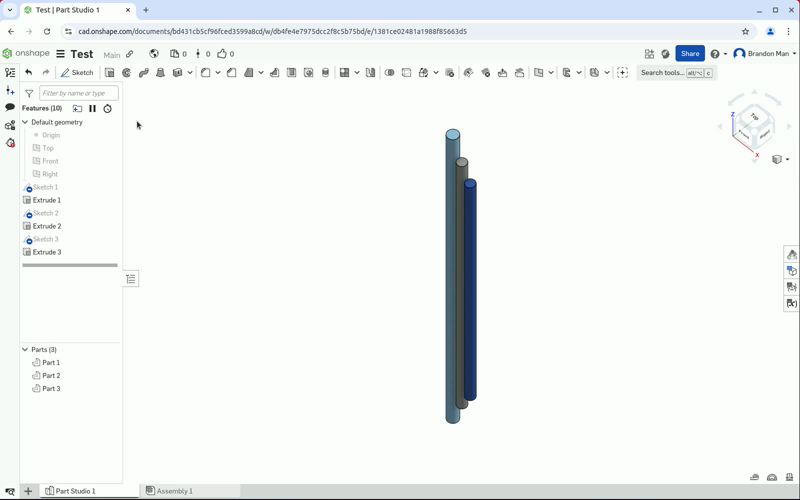
mouse_move(73, 189)
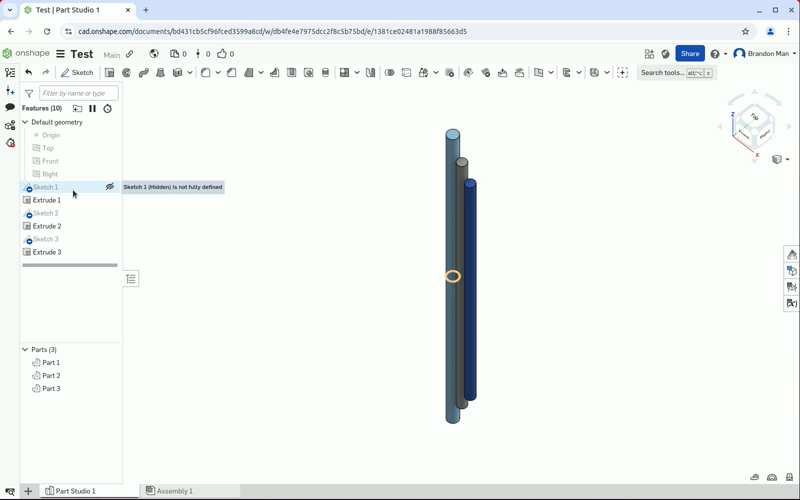
click(73, 189)